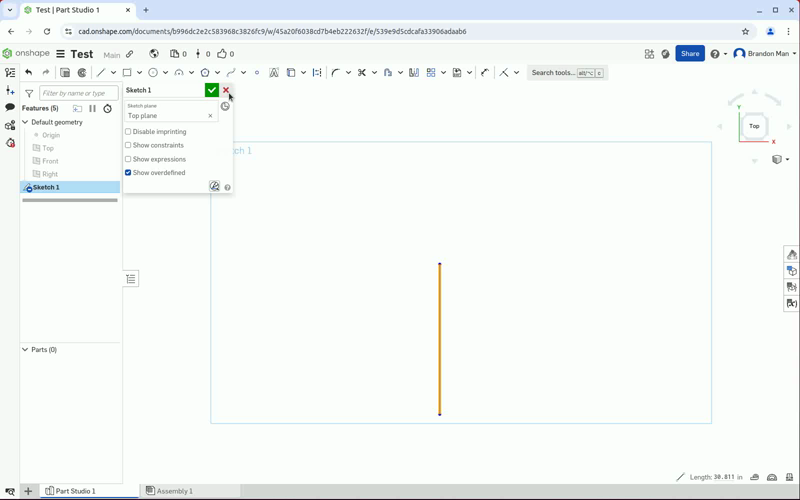
key(shift+h)
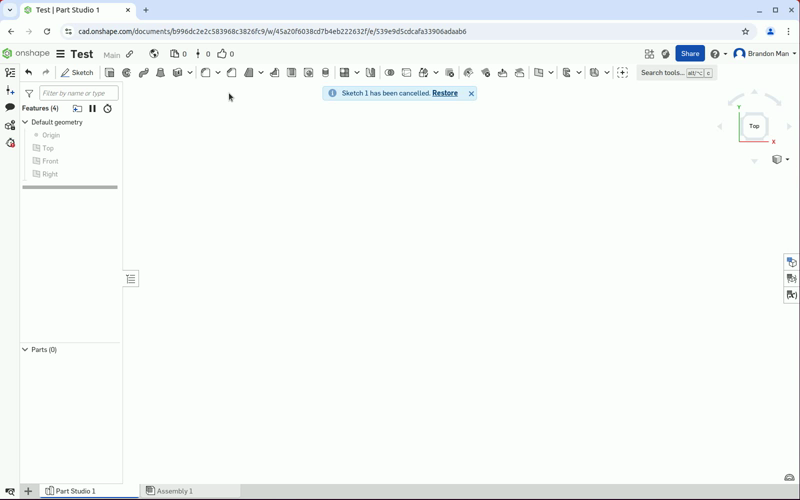
mouse_move(73, 352)
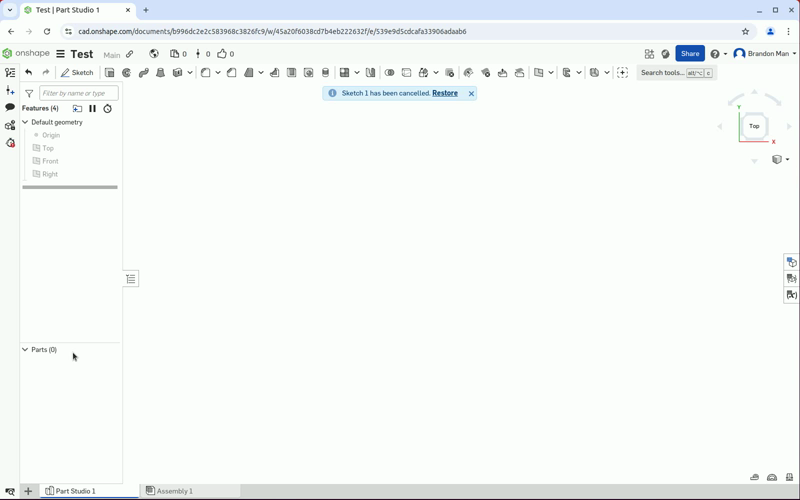
key(y)
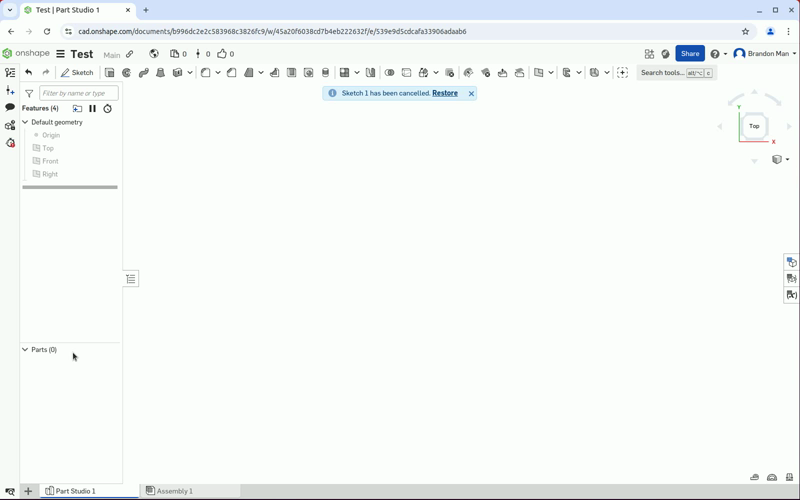
key(shift+p)
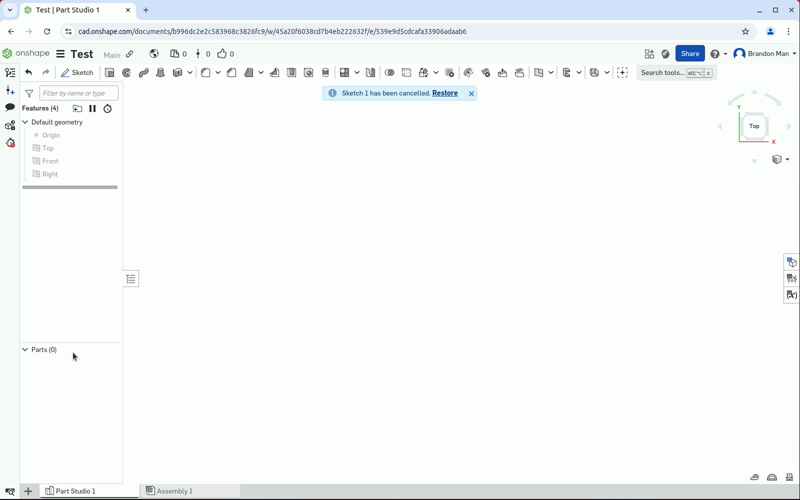
key(space)
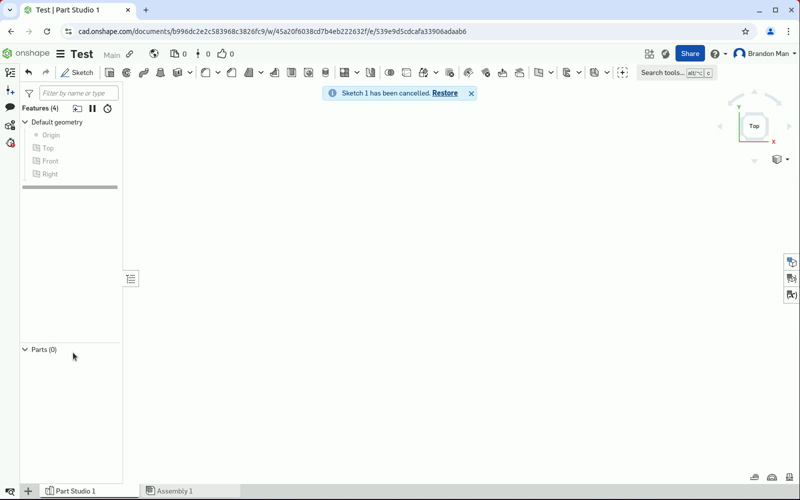
key_down(shift)
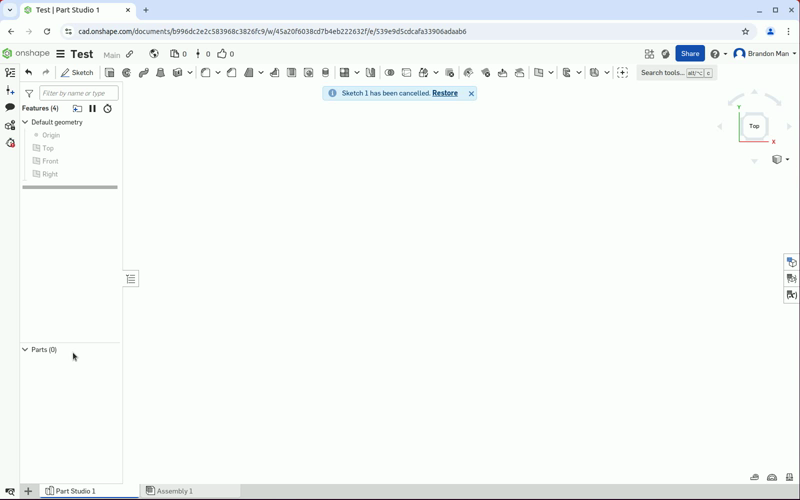
key(up)
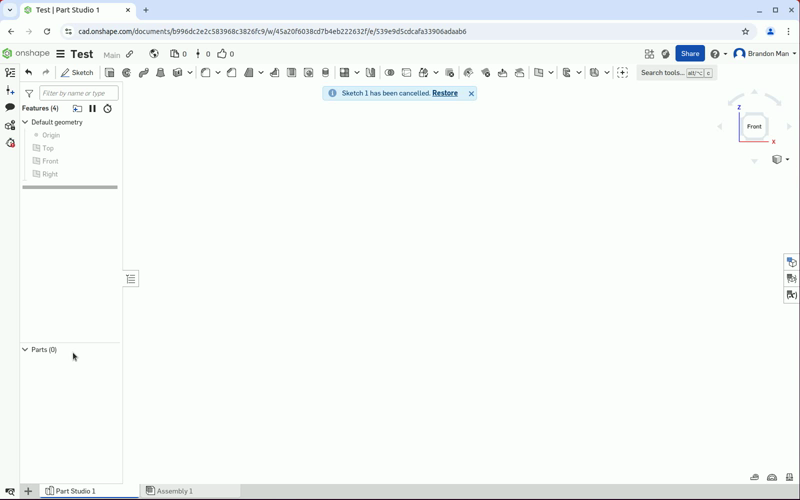
key_up(shift)
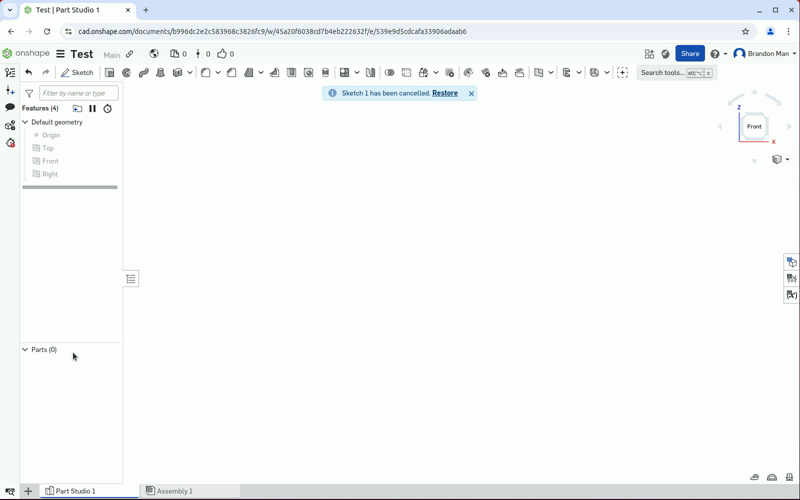
mouse_move(73, 352)
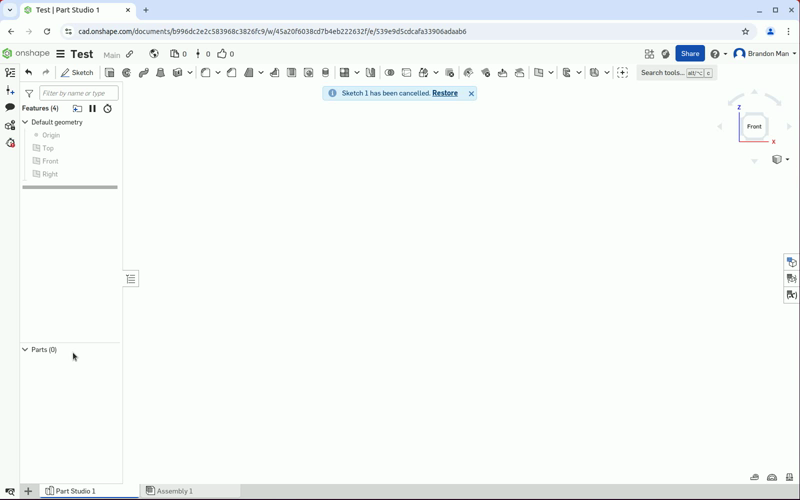
key(shift+y)
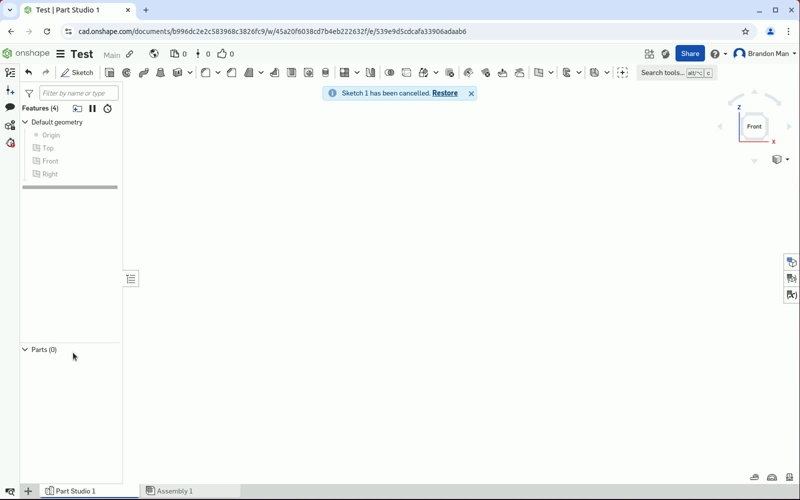
key(shift+s)
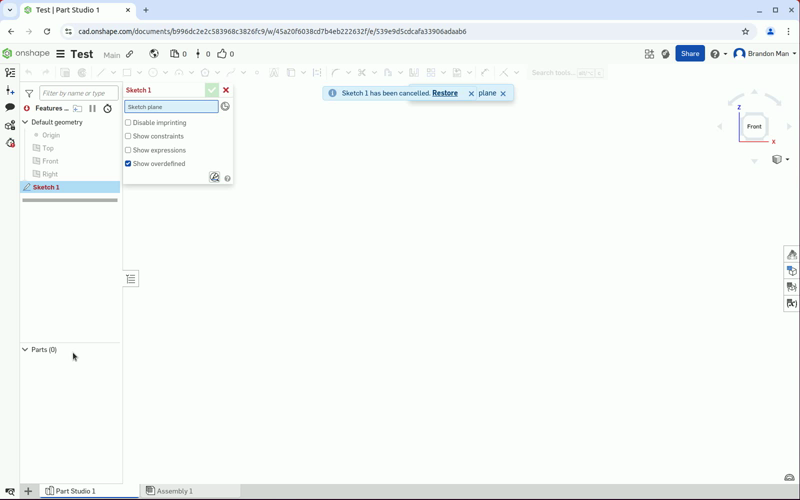
mouse_move(73, 163)
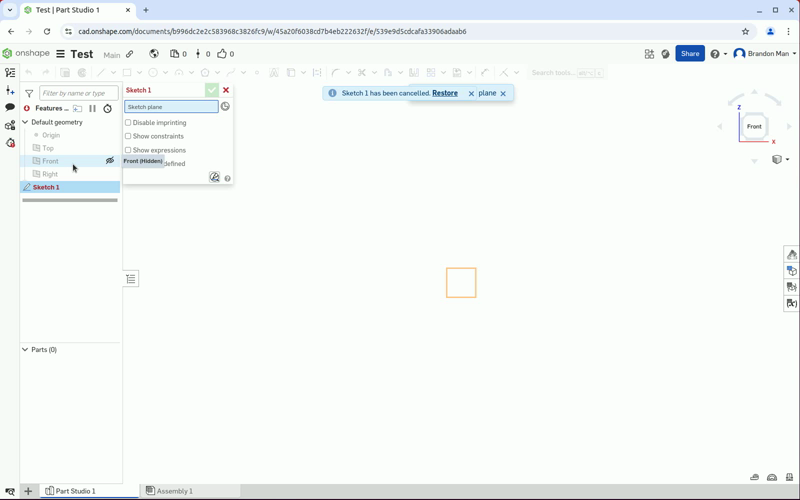
click(73, 163)
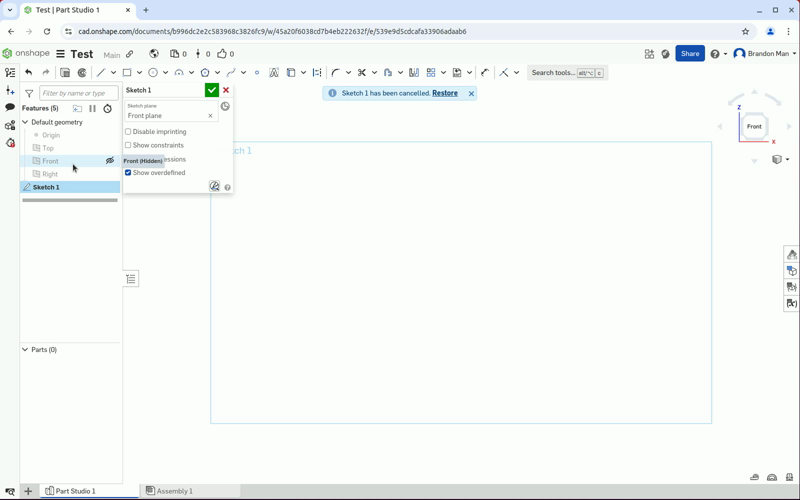
mouse_move(73, 352)
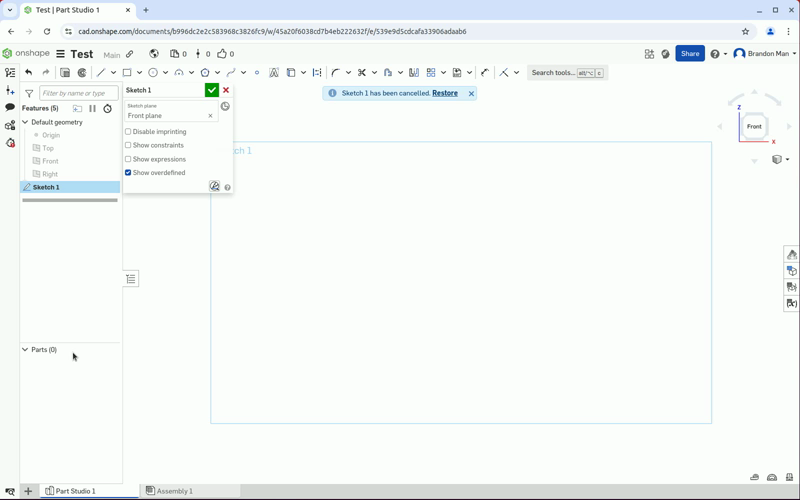
key(y)
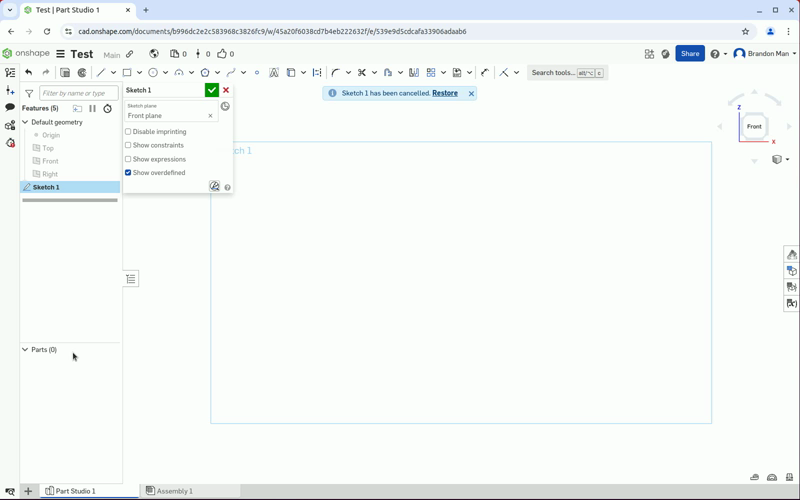
key(l)
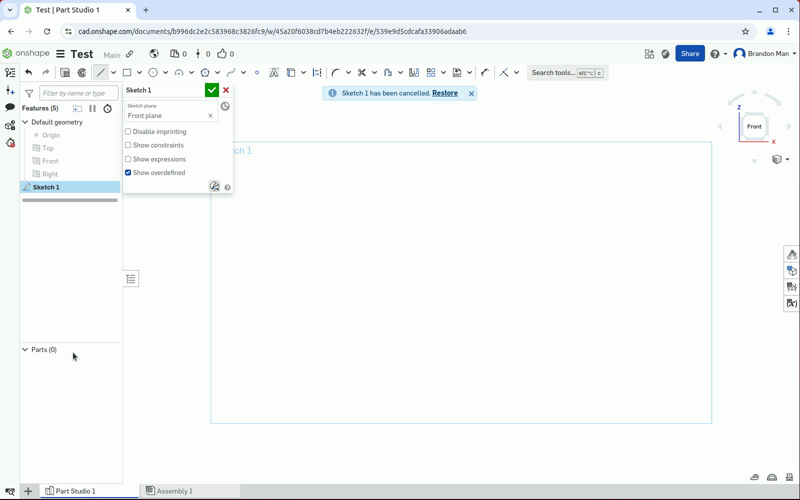
key_down(shift)
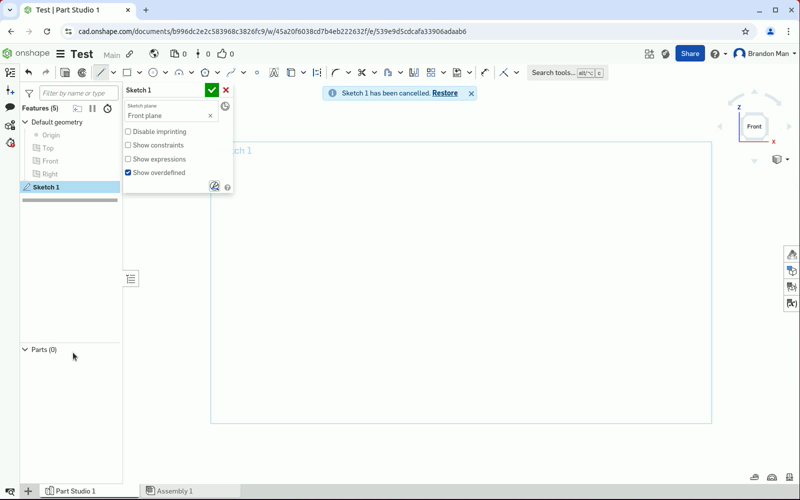
mouse_move(369, 372)
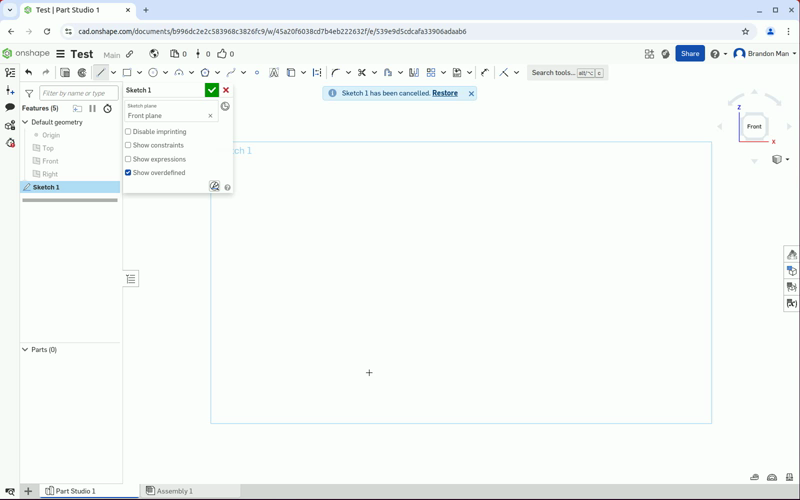
click(369, 372)
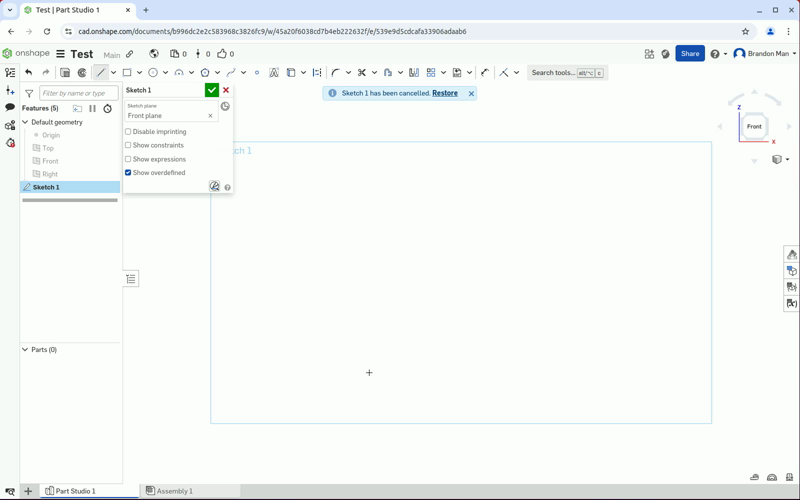
key_up(shift)
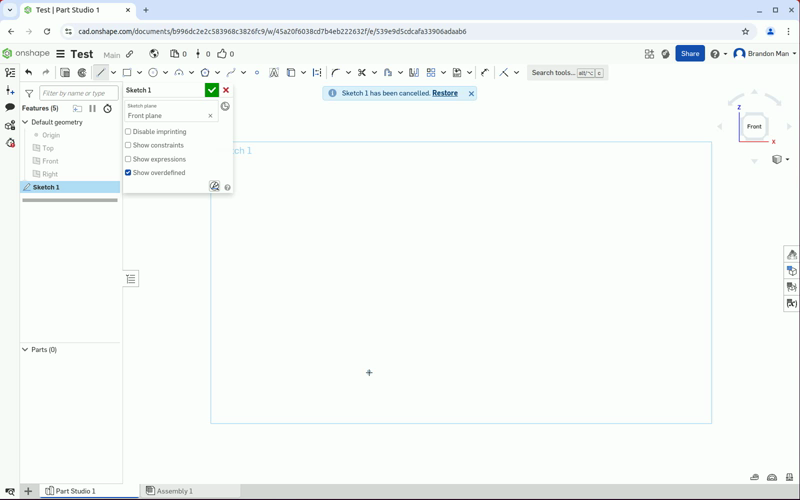
key_down(shift)
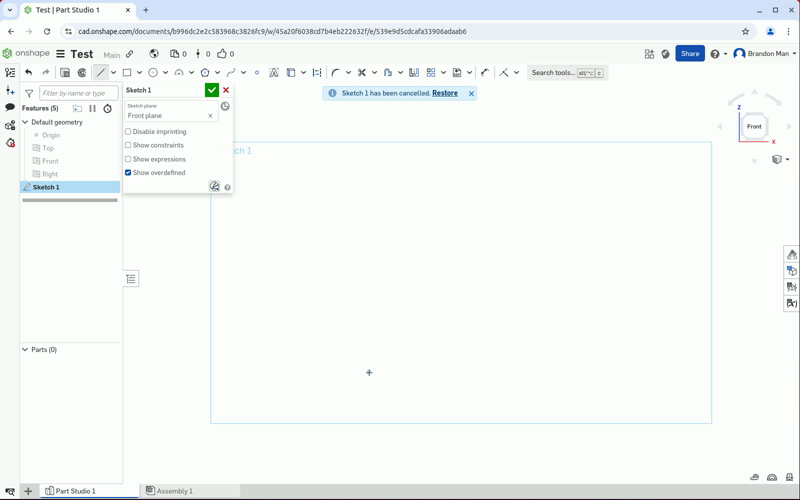
mouse_move(552, 372)
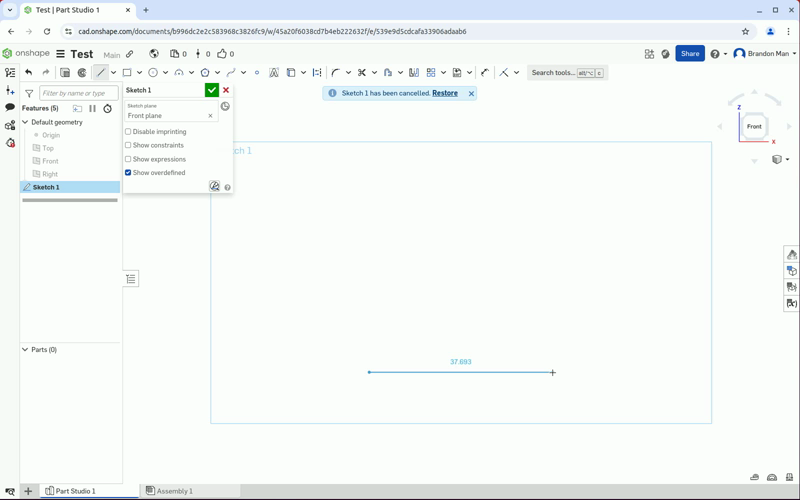
click(552, 372)
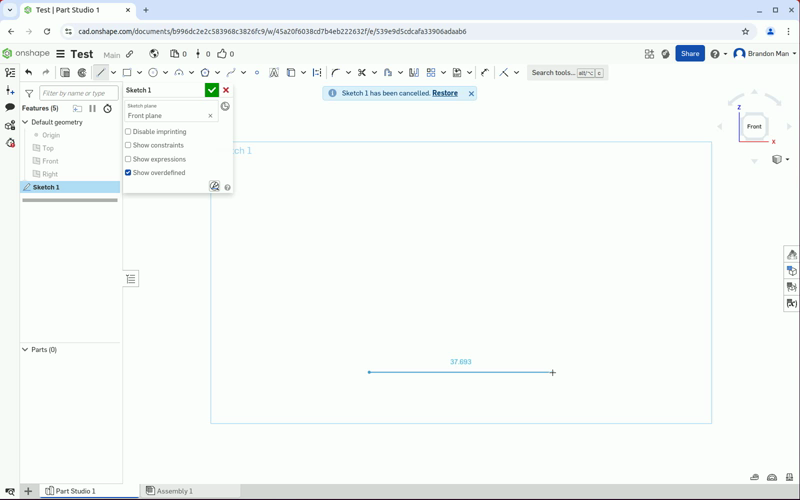
key_up(shift)
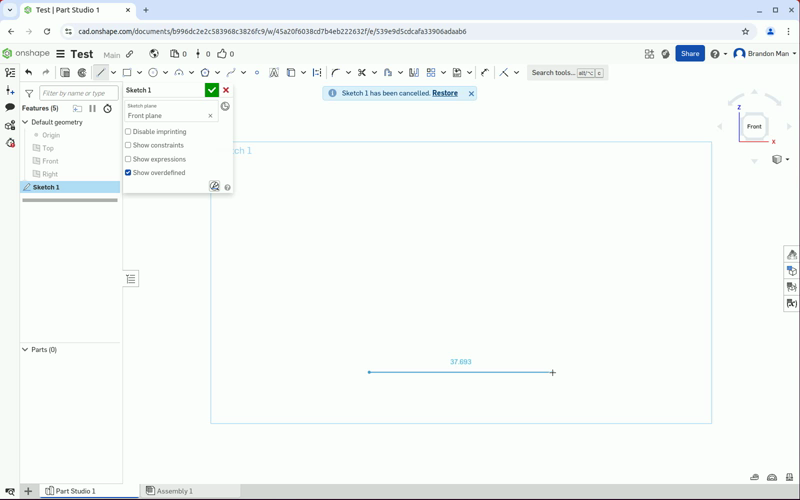
key_down(shift)
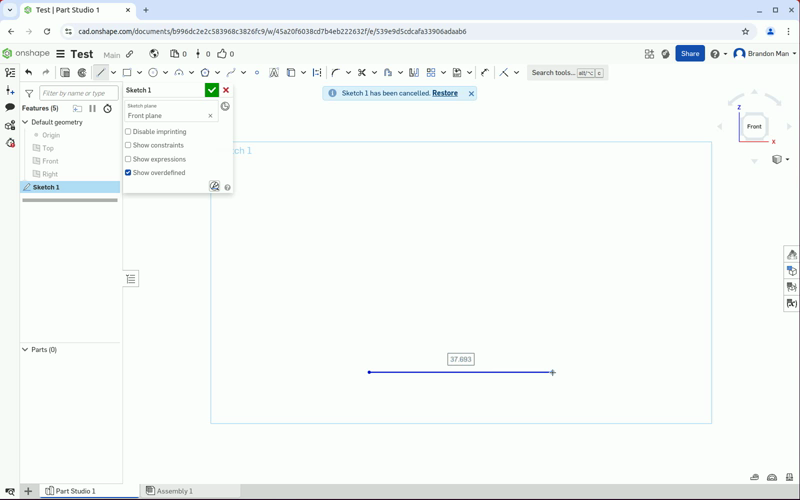
mouse_move(552, 194)
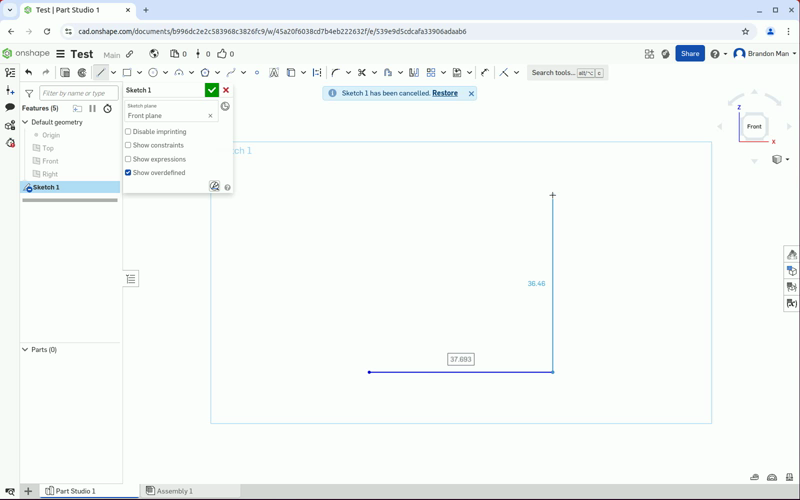
click(552, 194)
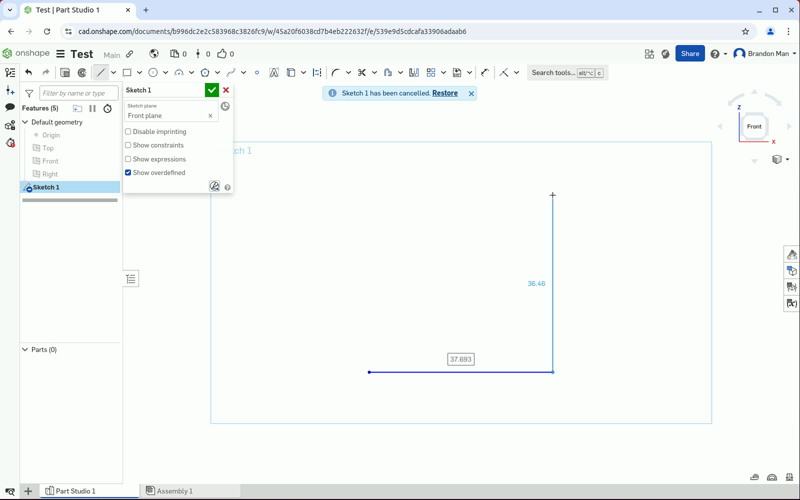
key_up(shift)
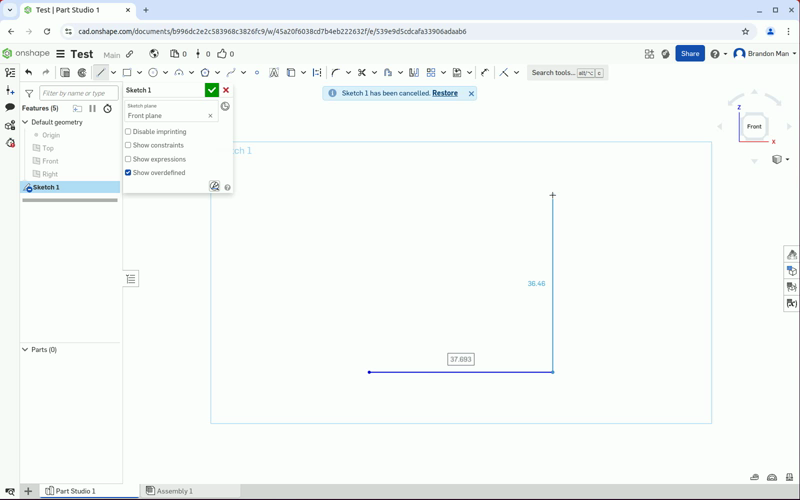
key_down(shift)
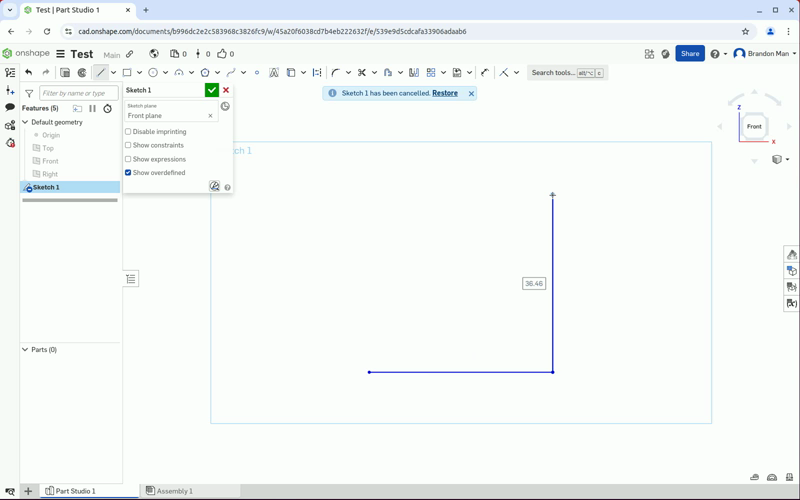
mouse_move(369, 194)
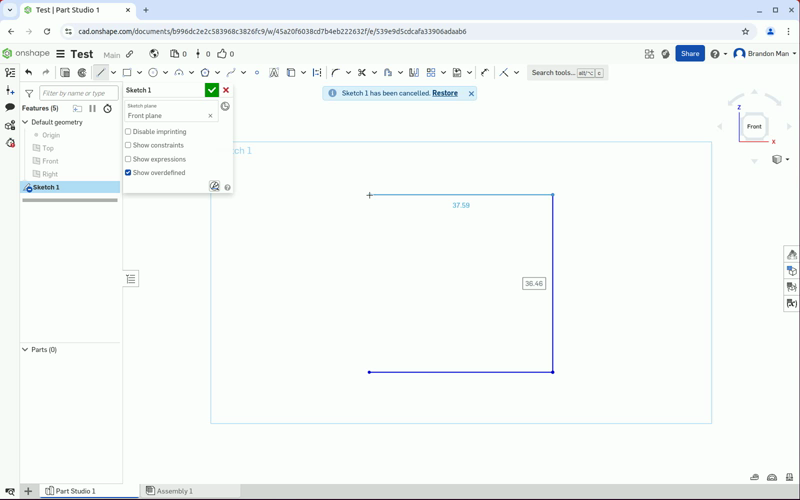
click(369, 194)
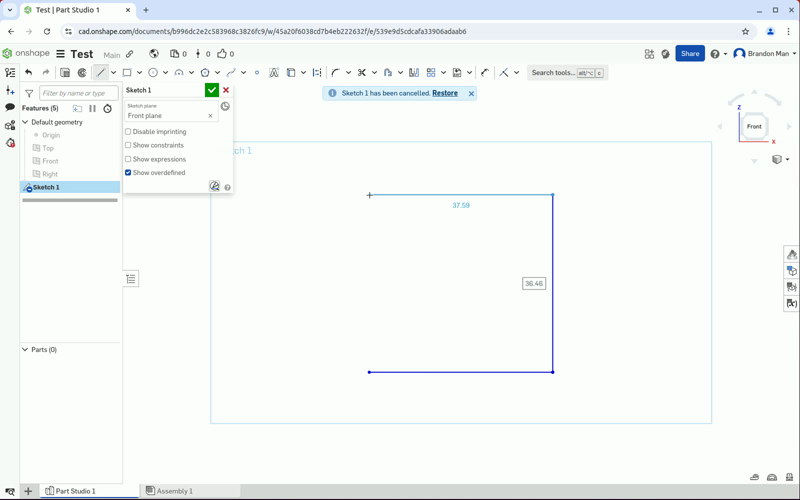
key_up(shift)
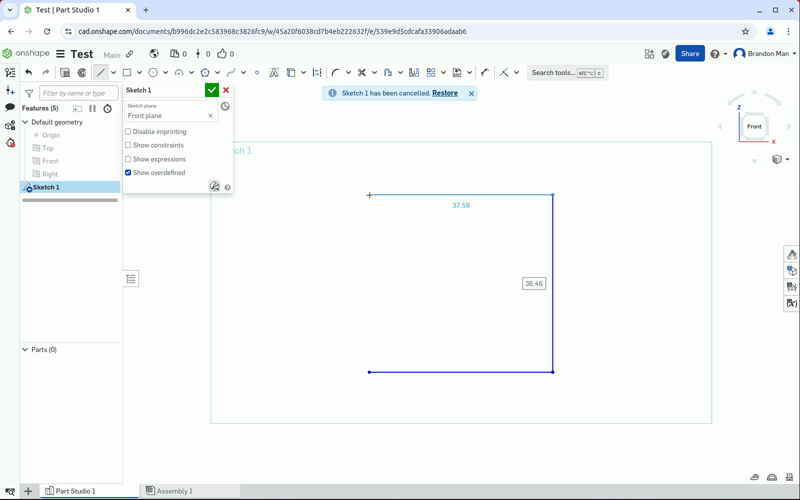
key_down(shift)
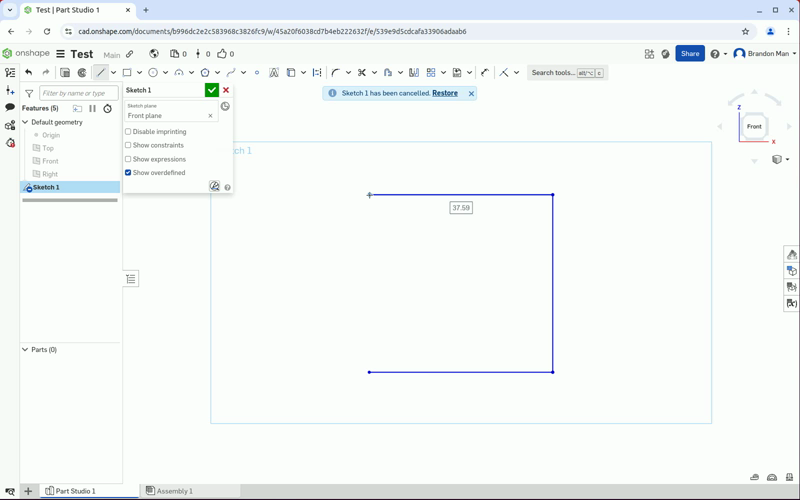
mouse_move(369, 372)
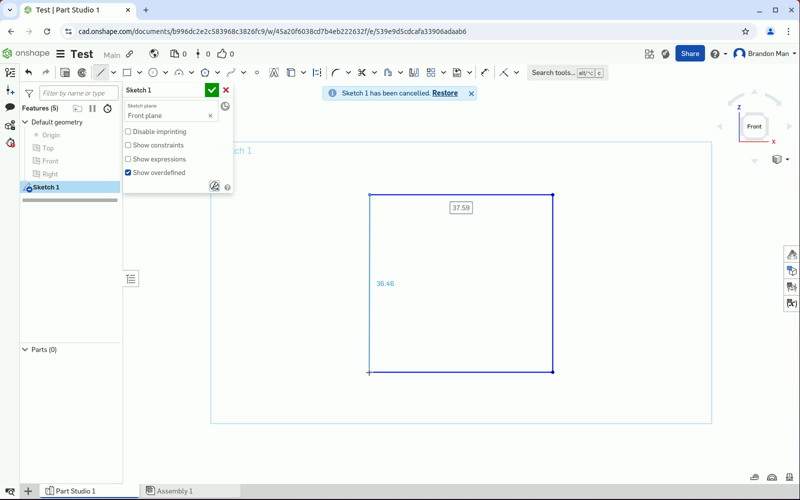
key_up(shift)
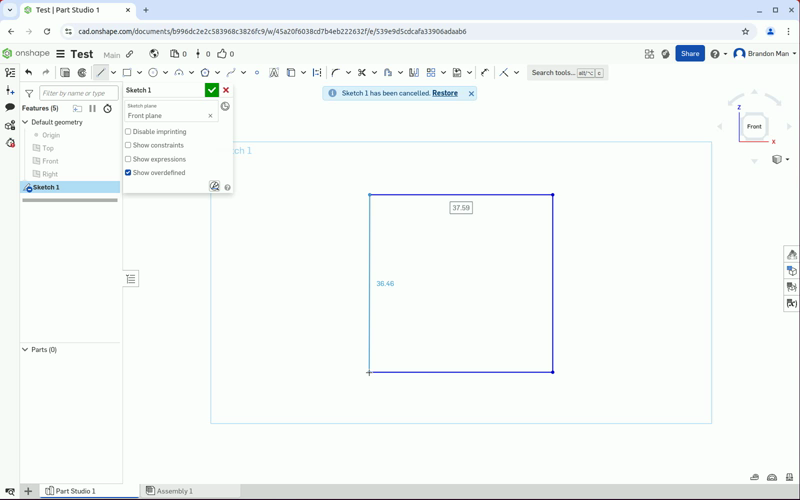
click(369, 372)
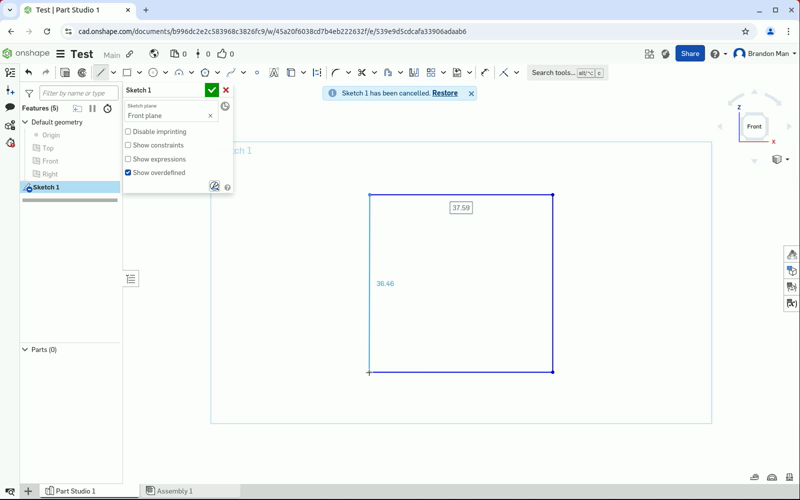
key(esc)
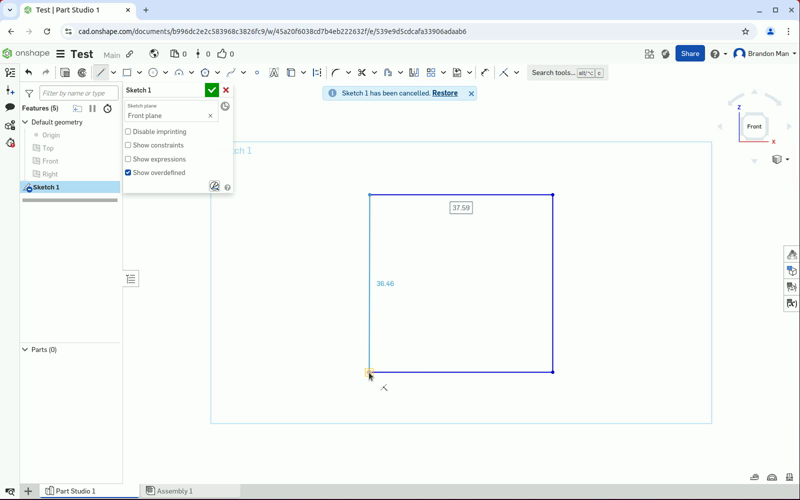
mouse_move(452, 237)
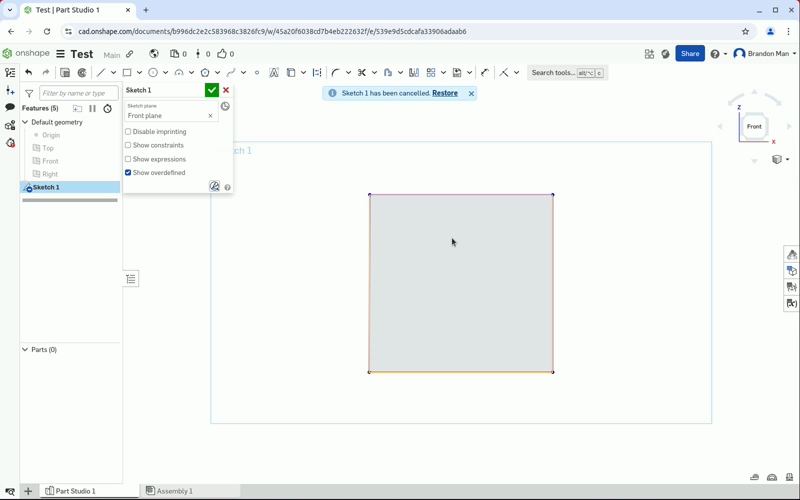
click(452, 237)
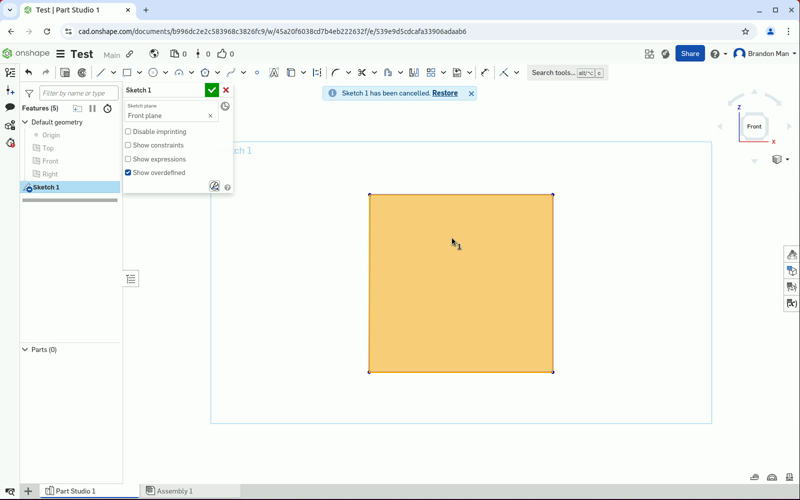
mouse_move(73, 352)
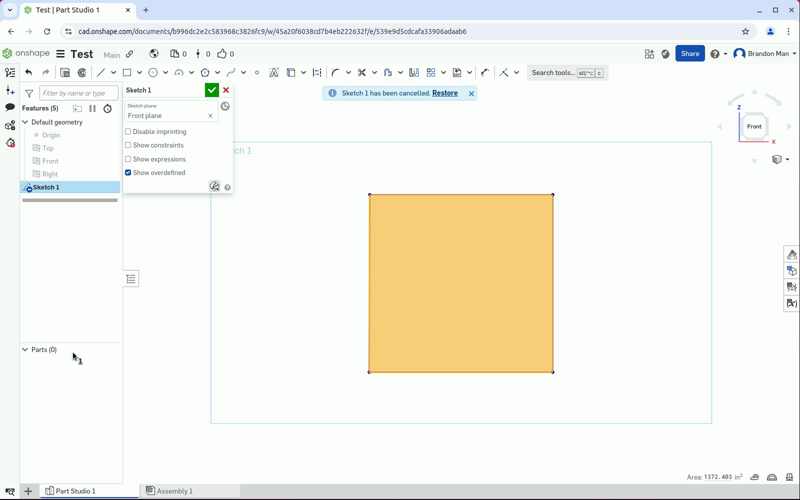
key(shift+y)
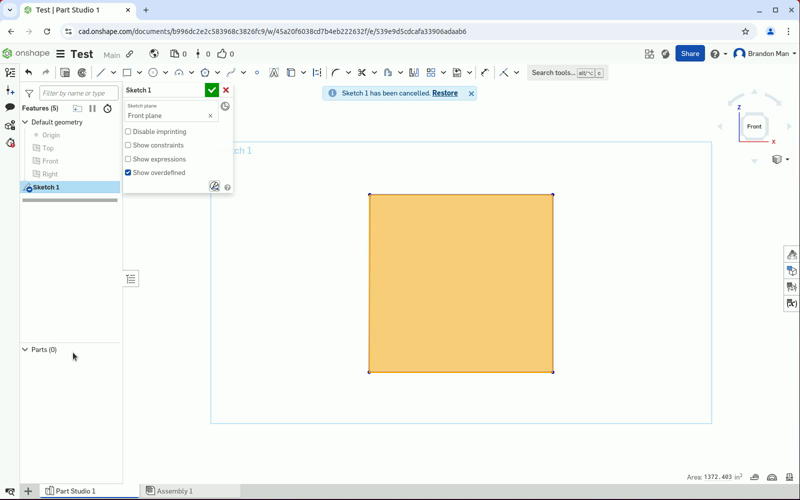
key(shift+e)
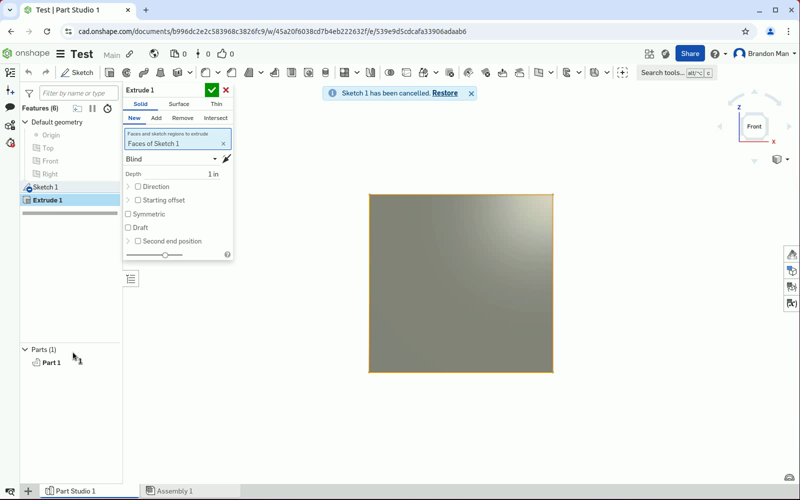
mouse_move(143, 106)
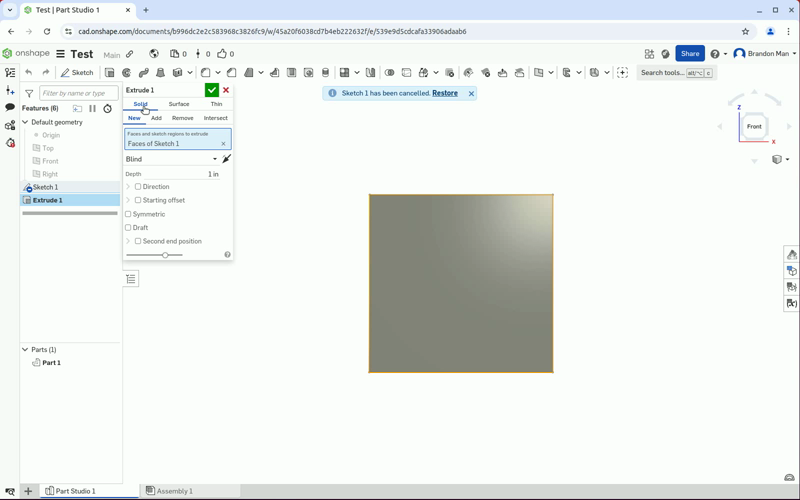
click(143, 106)
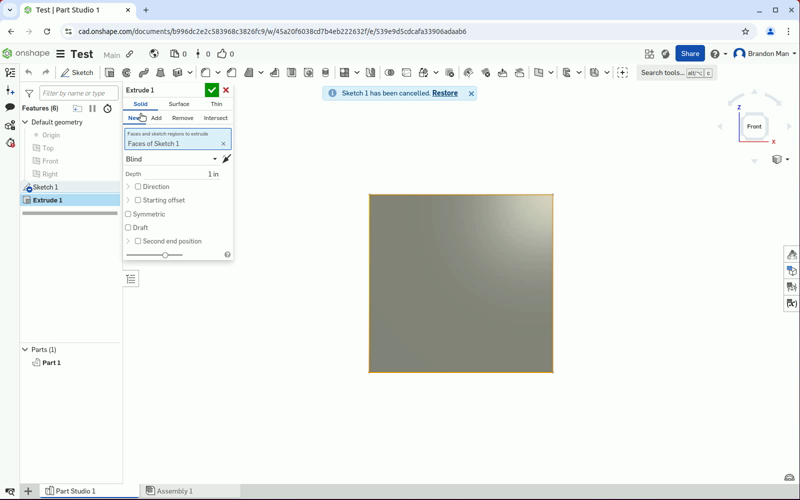
mouse_move(137, 120)
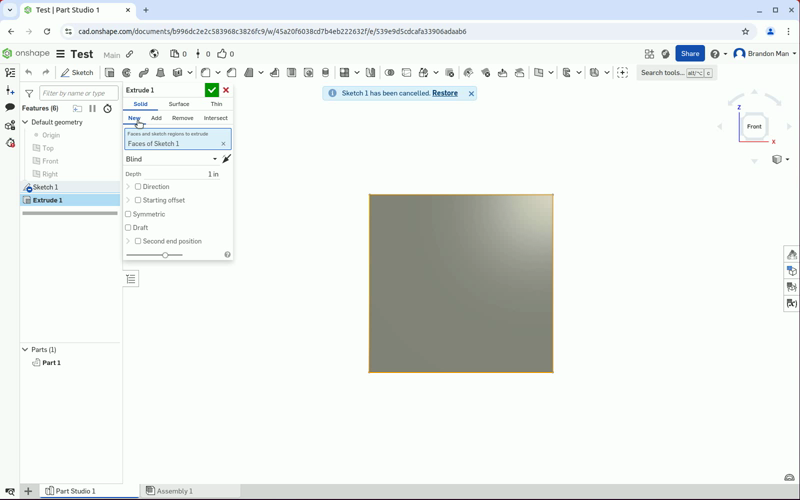
click(137, 120)
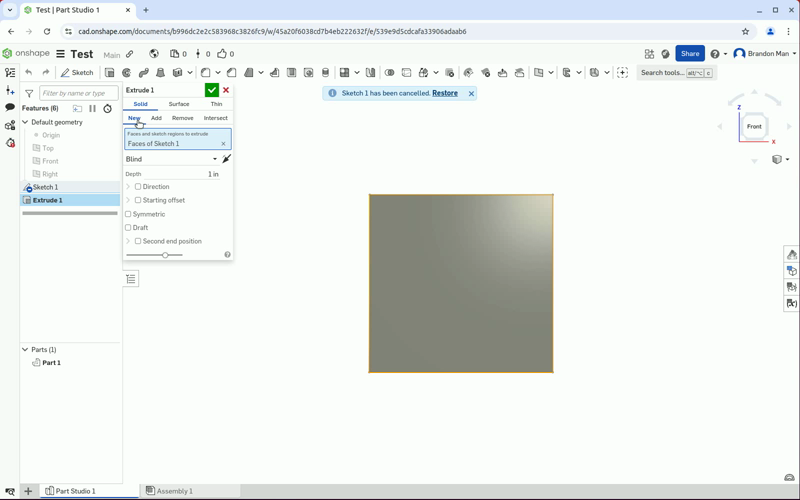
key(tab, 4)
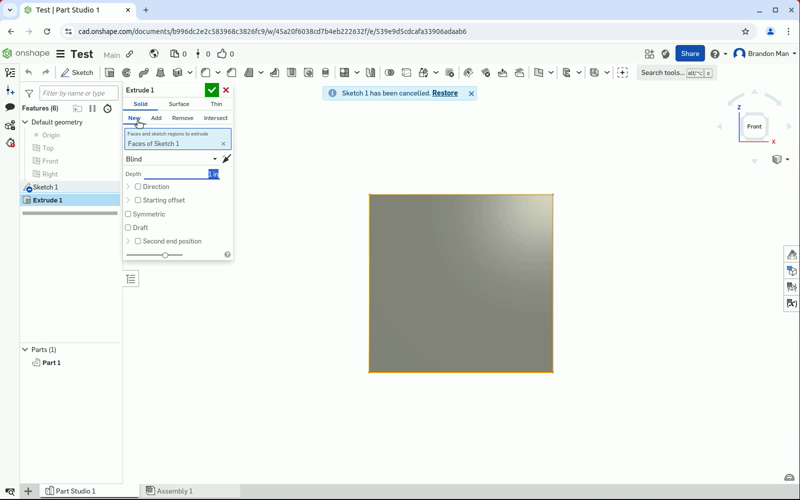
text(-1.204)
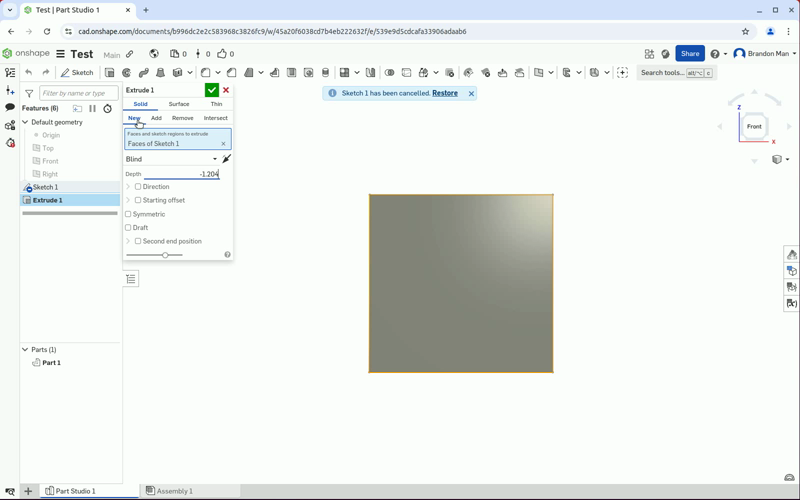
key(enter)
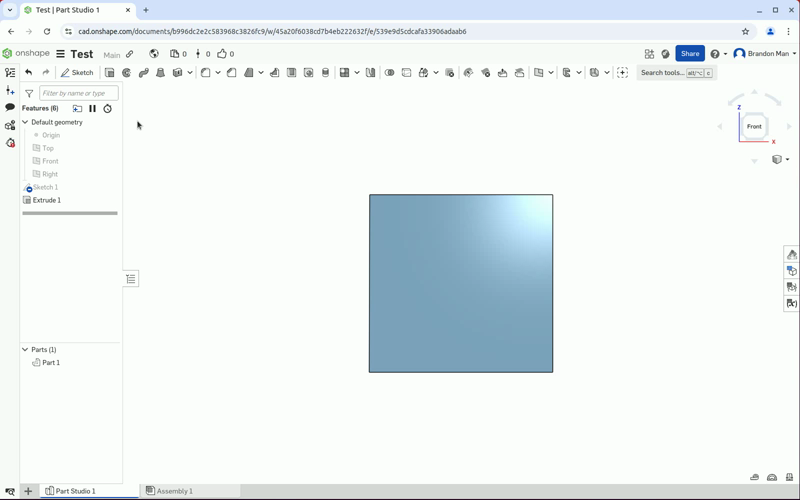
key(shift+h)
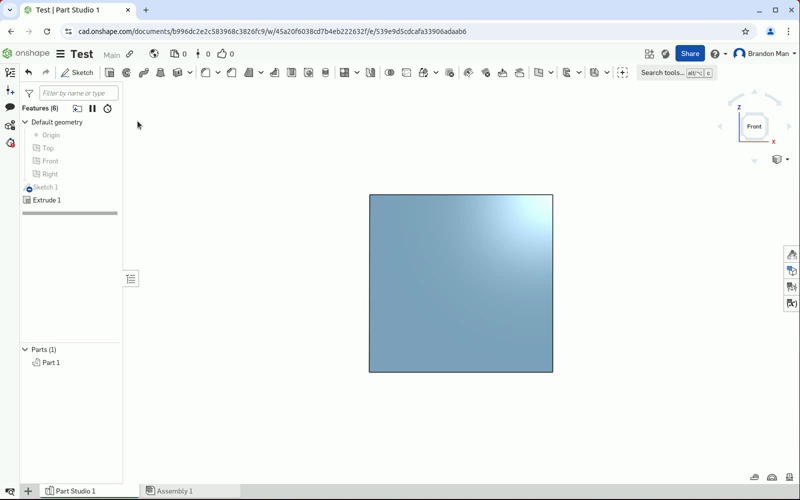
key(shift+h)
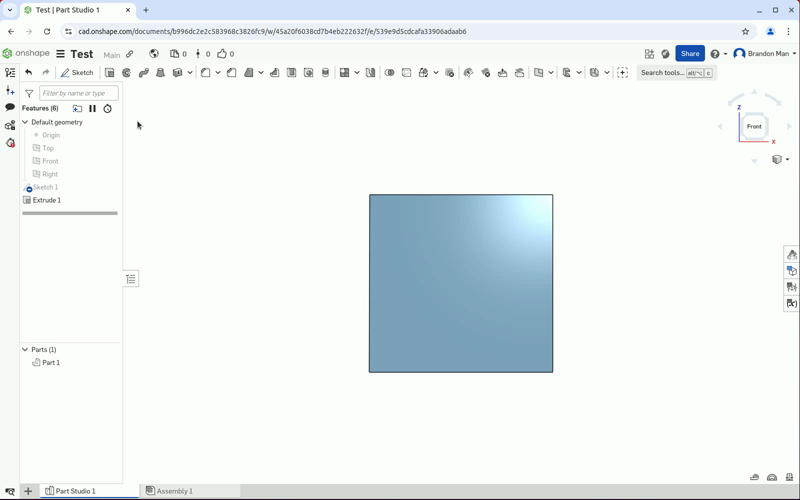
mouse_move(73, 189)
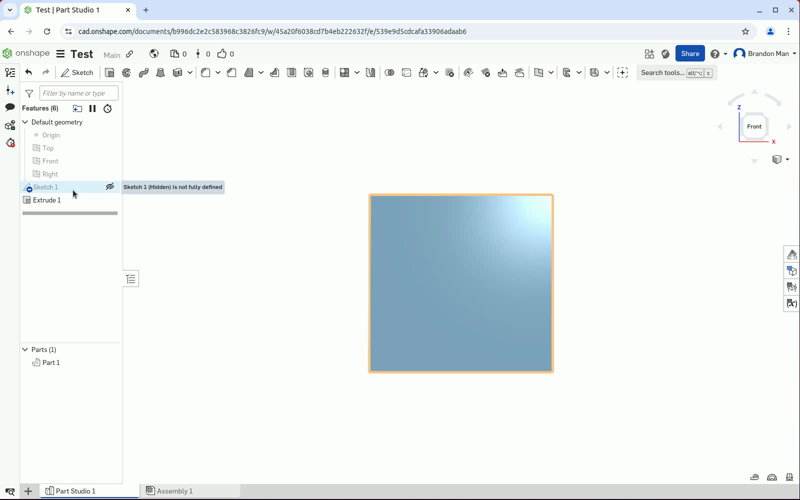
click(73, 189)
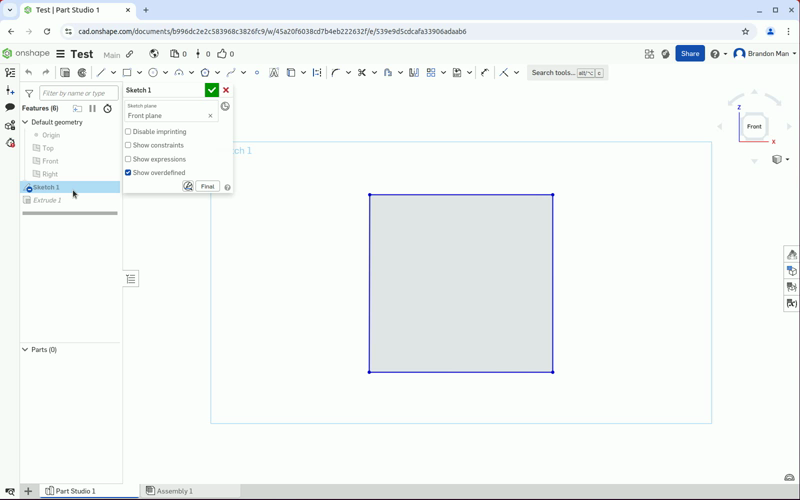
mouse_move(229, 92)
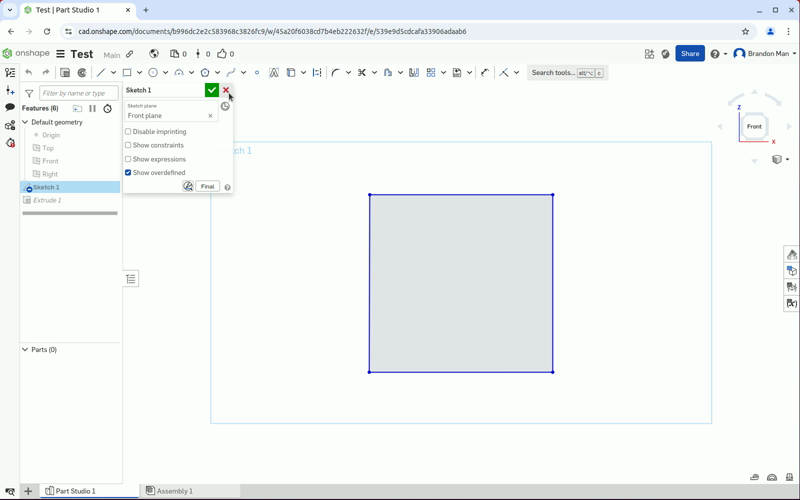
click(229, 92)
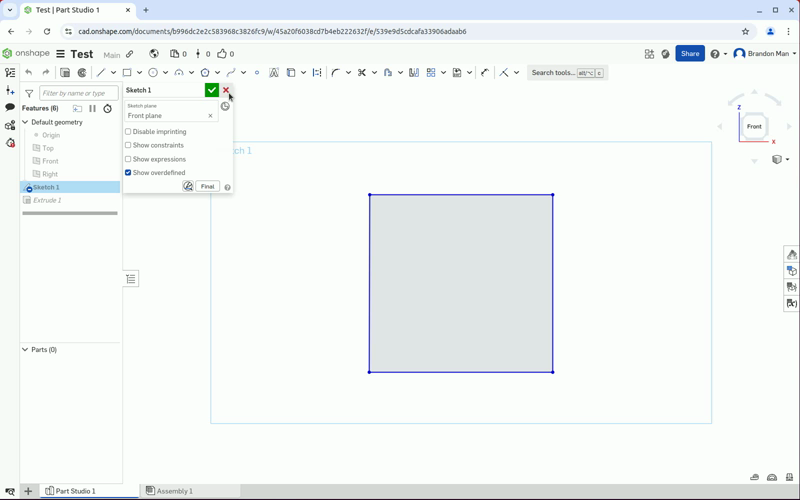
key(shift+s)
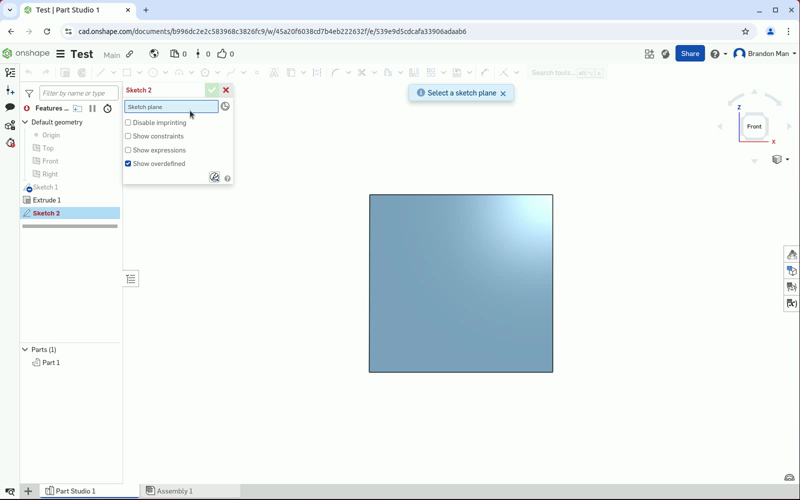
mouse_move(73, 163)
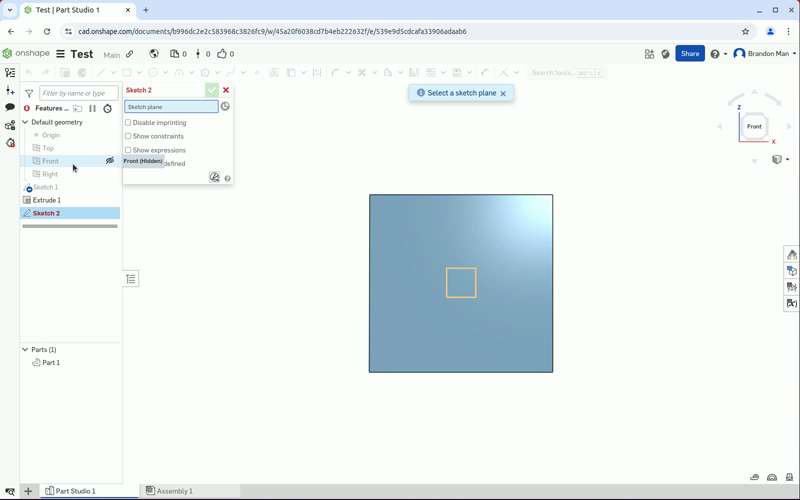
click(73, 163)
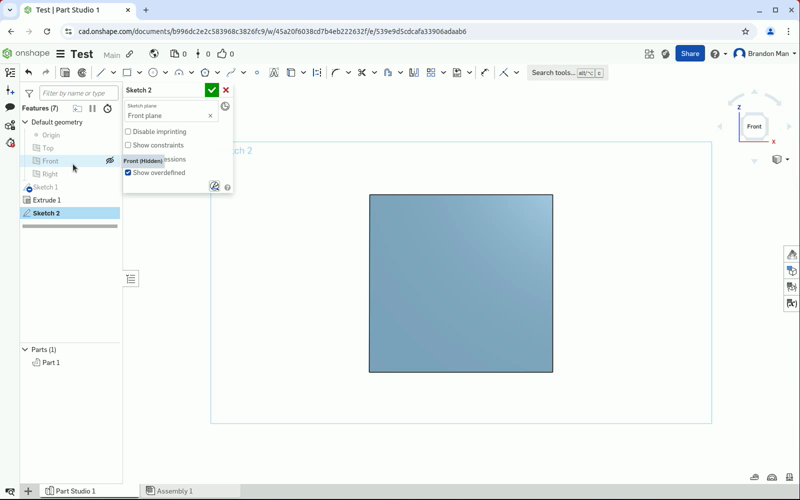
mouse_move(73, 352)
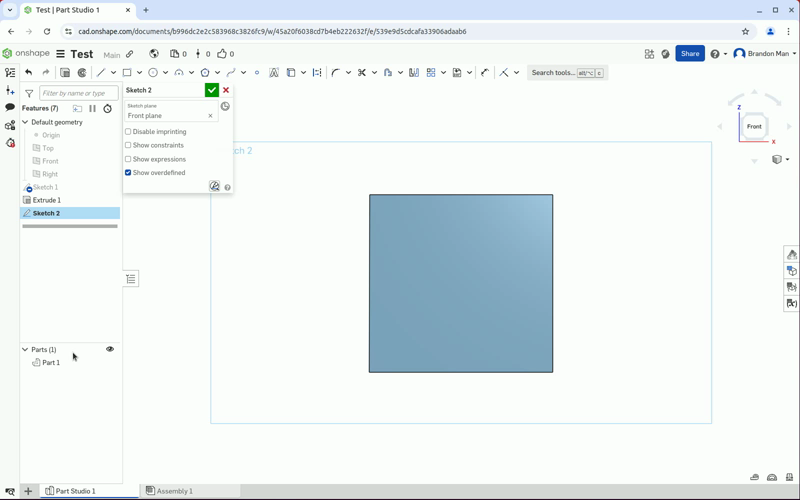
key(y)
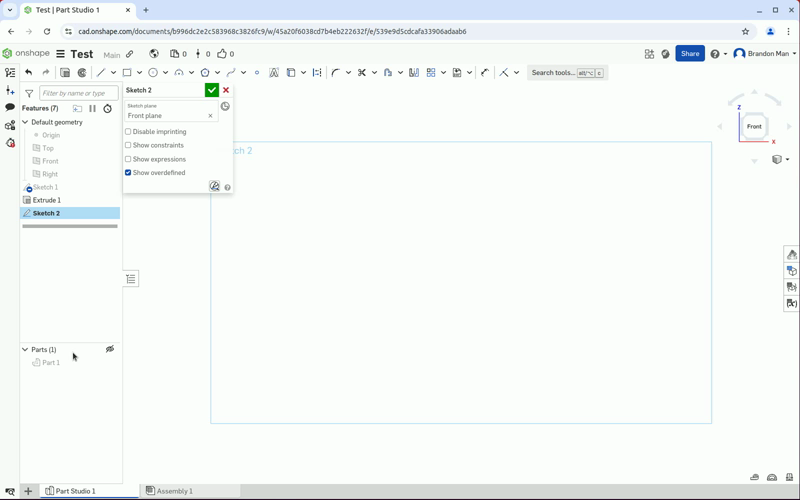
key(c)
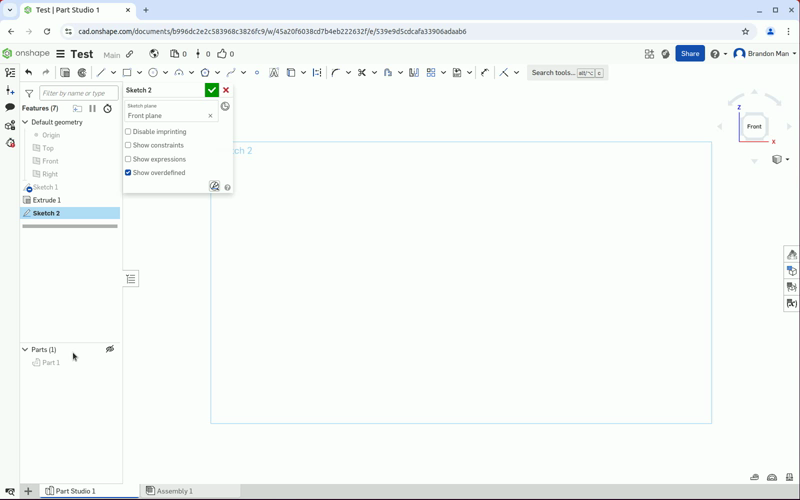
key_down(shift)
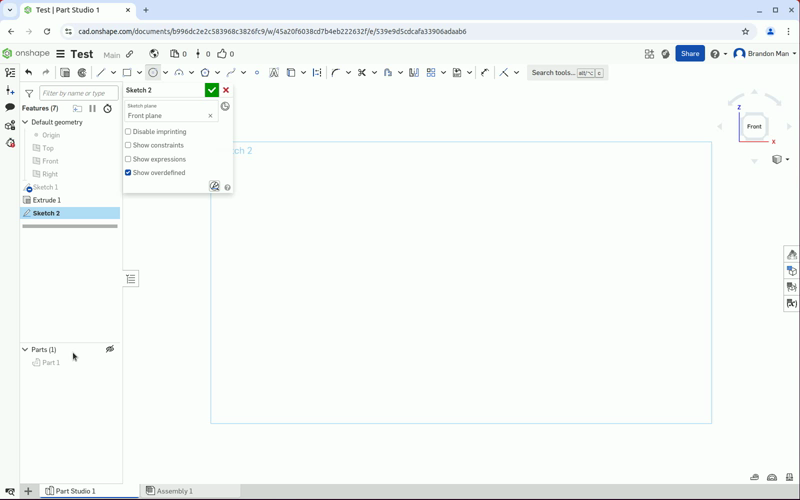
mouse_move(461, 266)
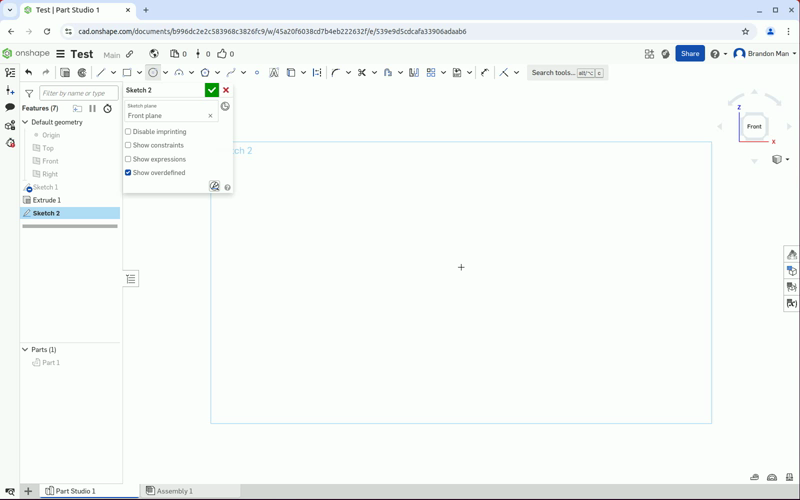
click(461, 266)
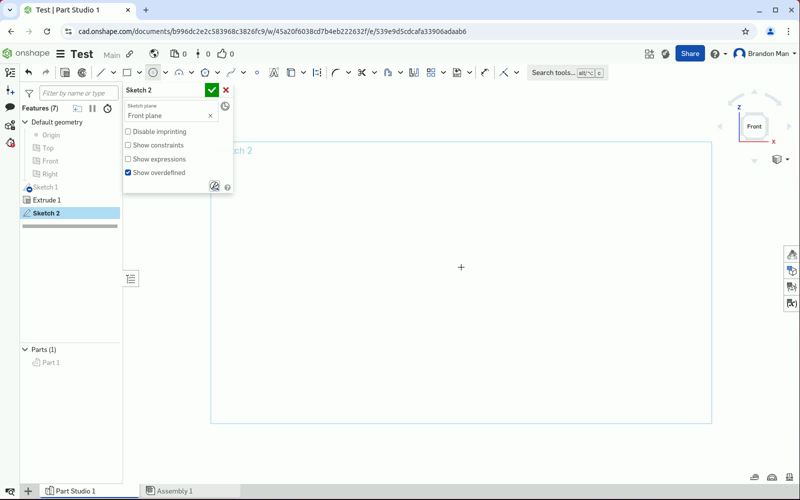
key_up(shift)
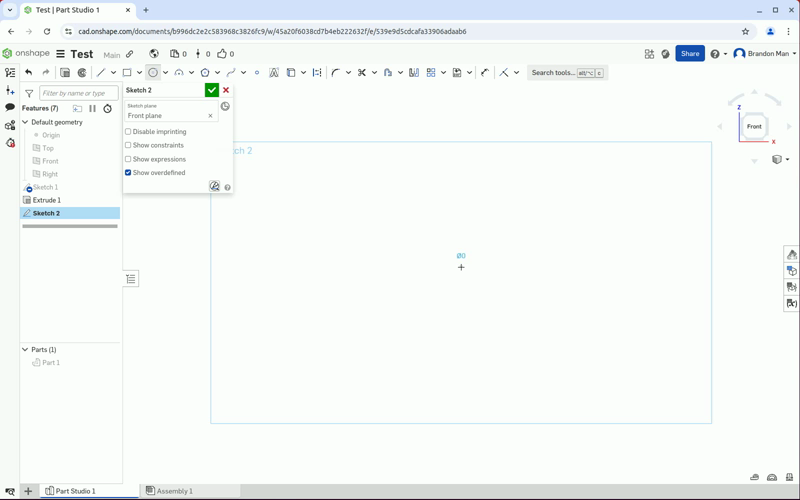
mouse_move(524, 266)
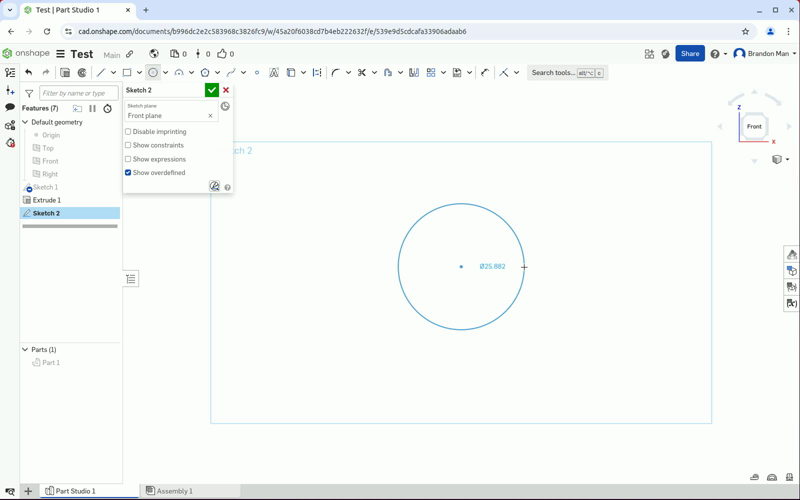
click(524, 266)
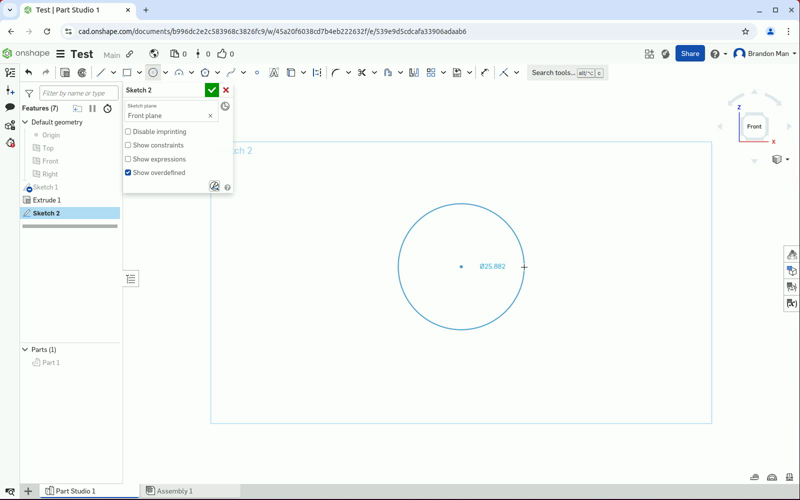
key(esc)
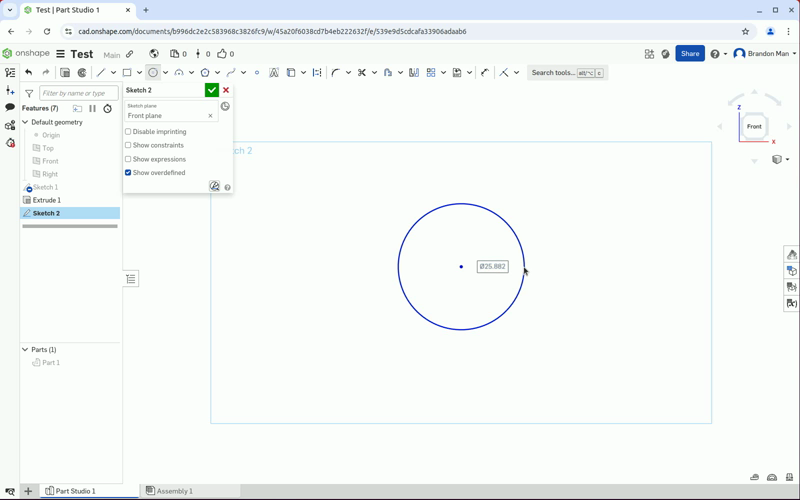
mouse_move(478, 267)
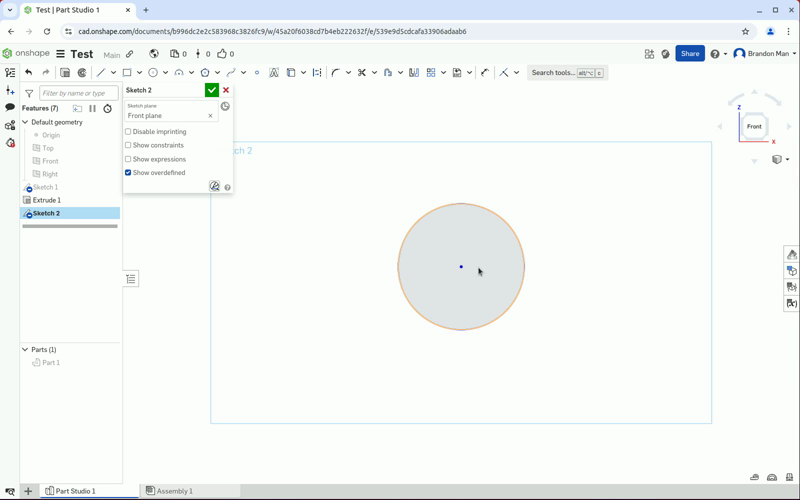
click(478, 267)
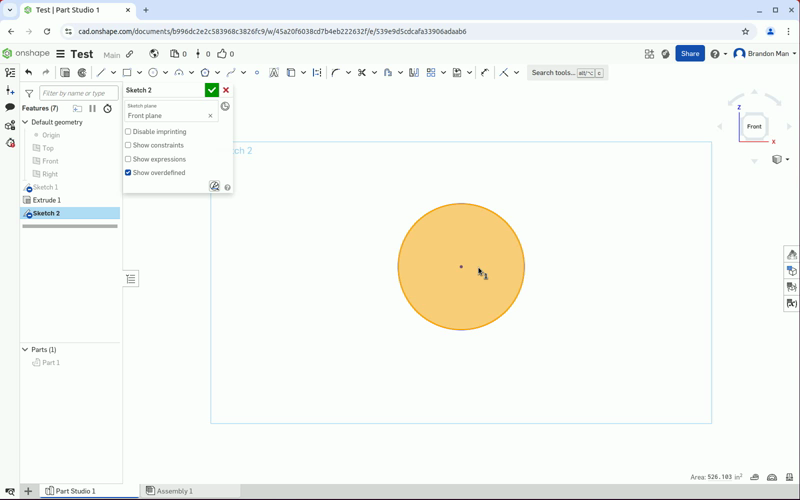
mouse_move(73, 352)
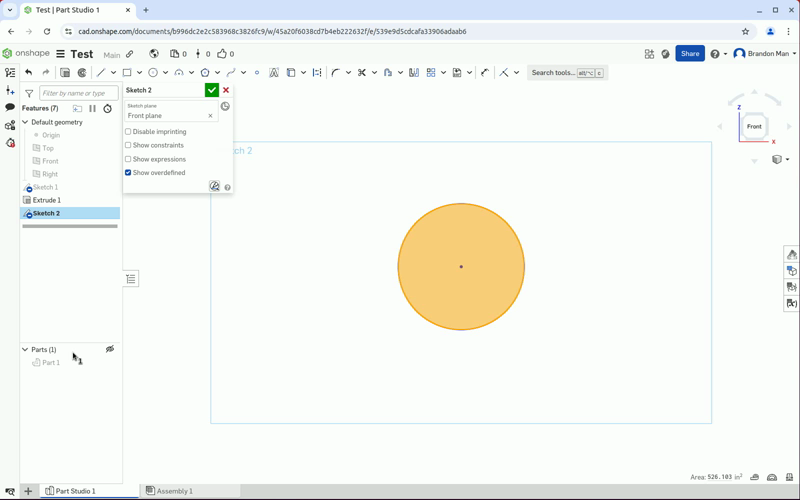
key(shift+y)
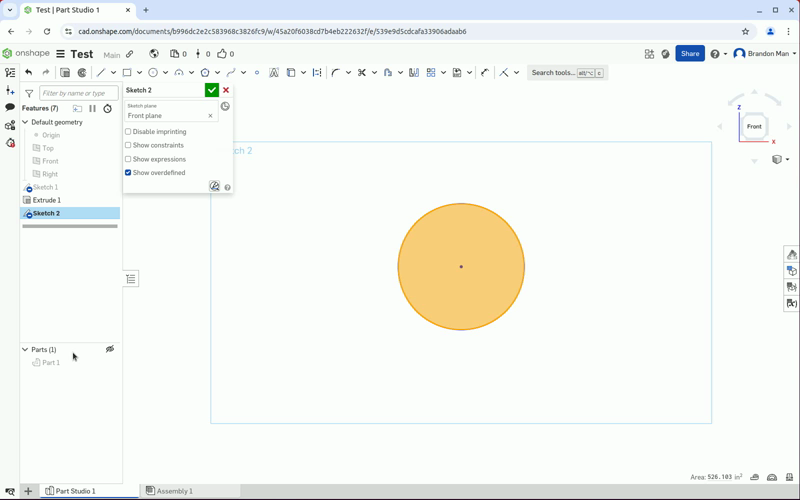
key(shift+e)
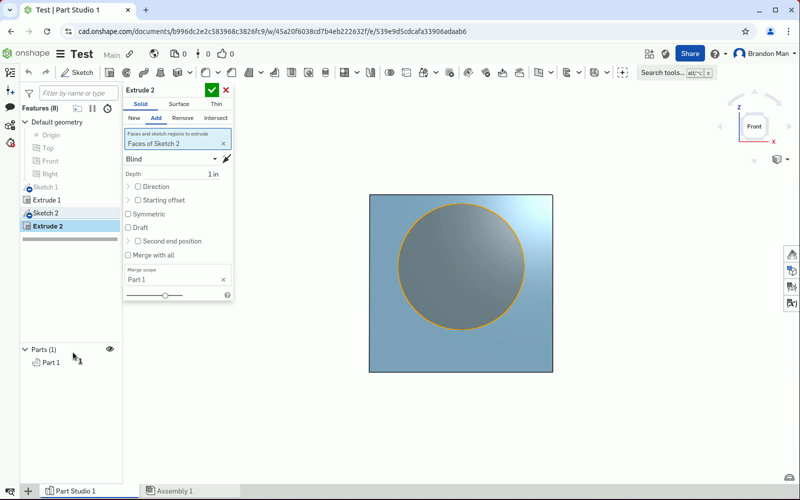
mouse_move(143, 106)
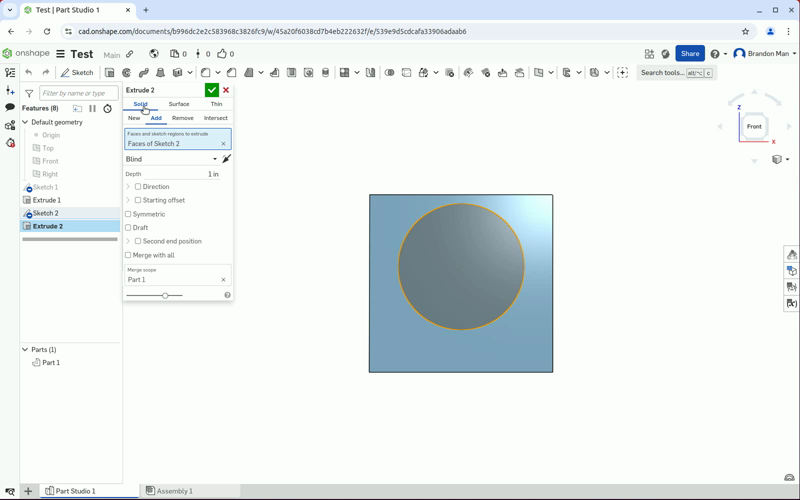
click(143, 106)
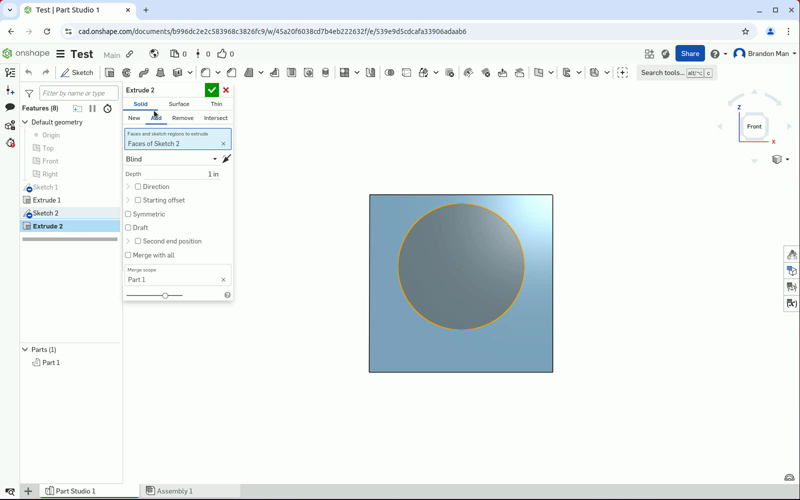
mouse_move(186, 120)
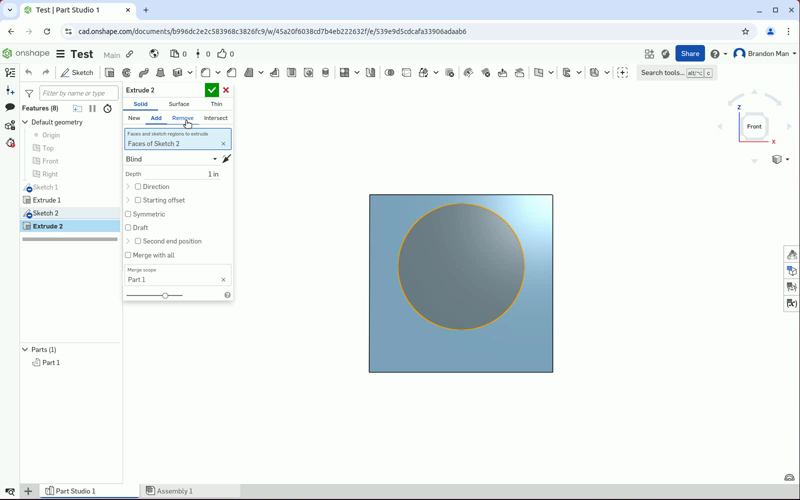
click(186, 120)
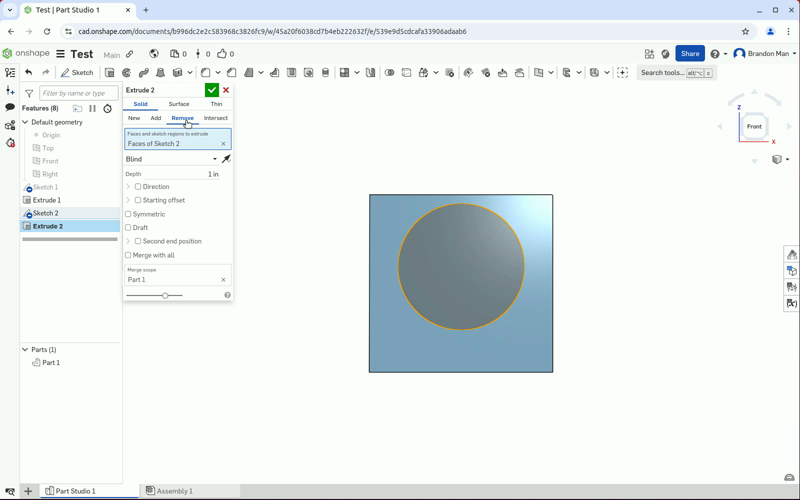
key(tab, 4)
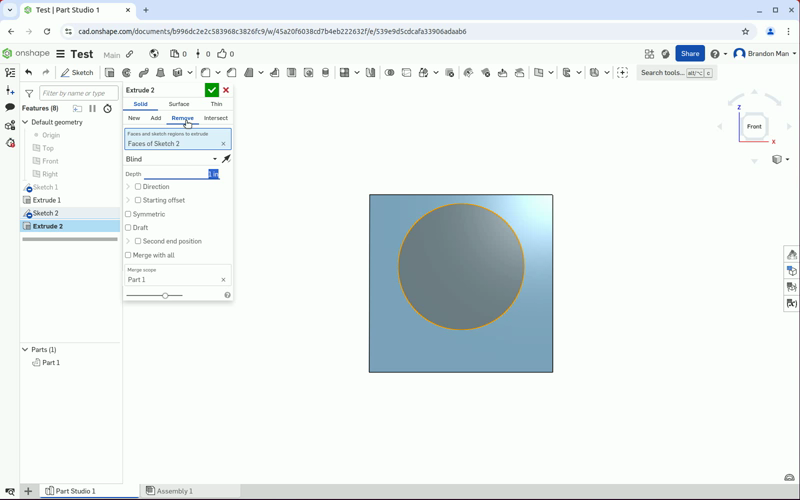
text(1.444)
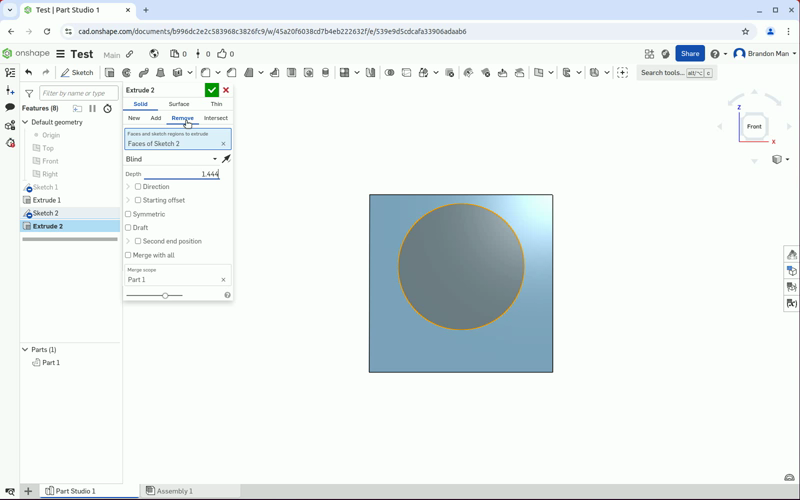
key(tab, 6)
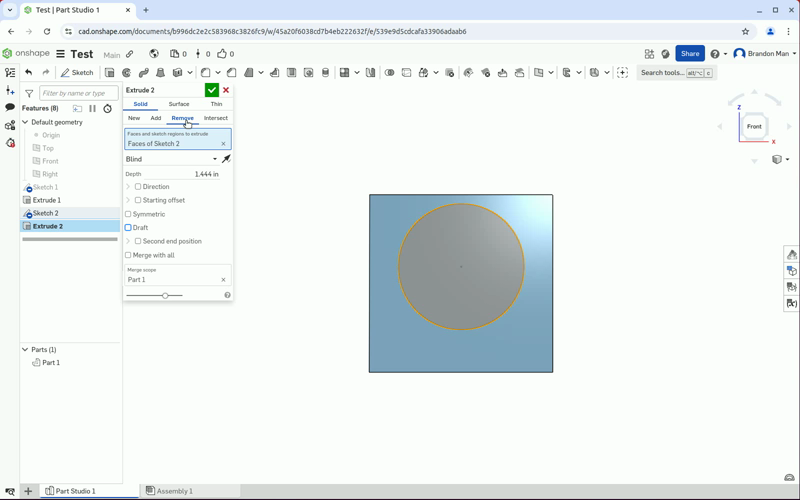
key(space)
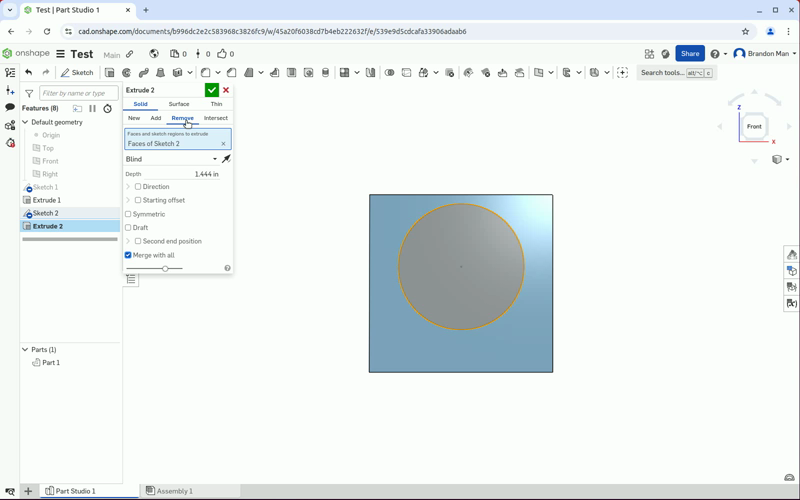
key(enter)
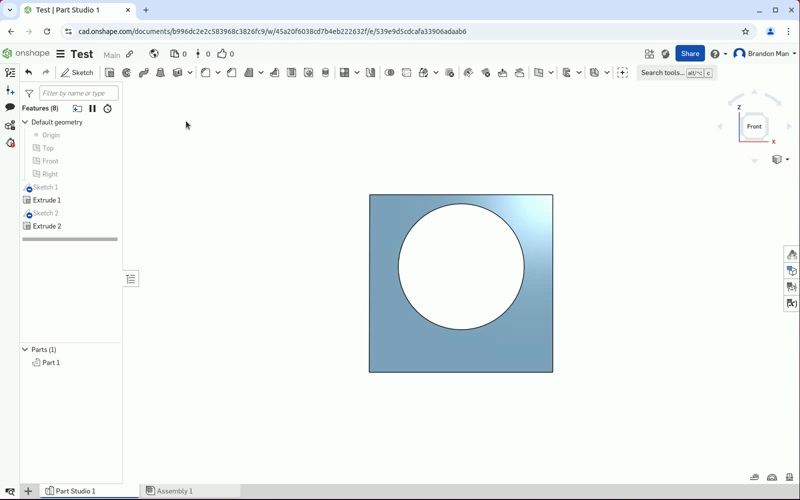
key(shift+h)
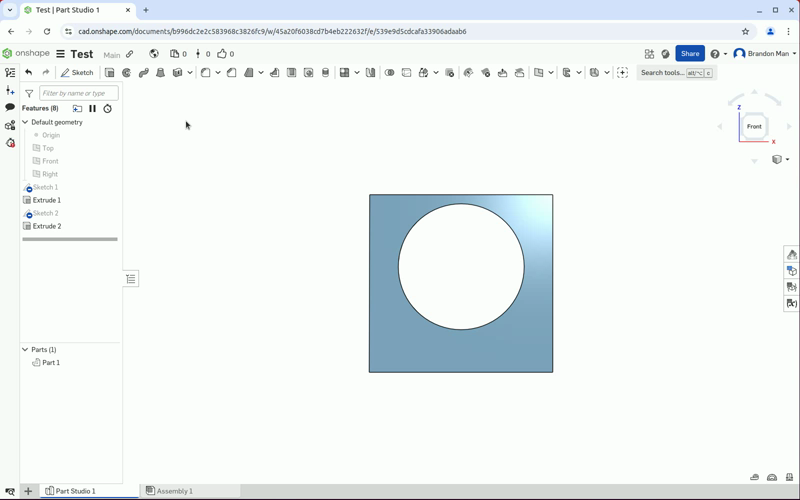
key(shift+h)
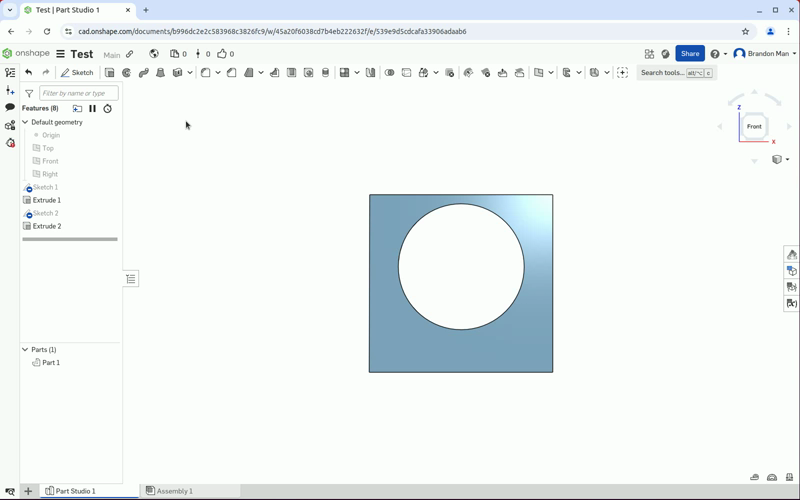
mouse_move(73, 189)
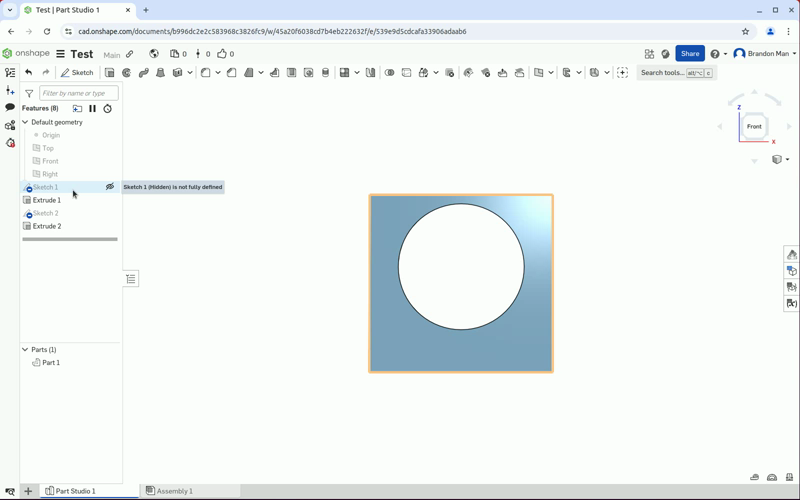
click(73, 189)
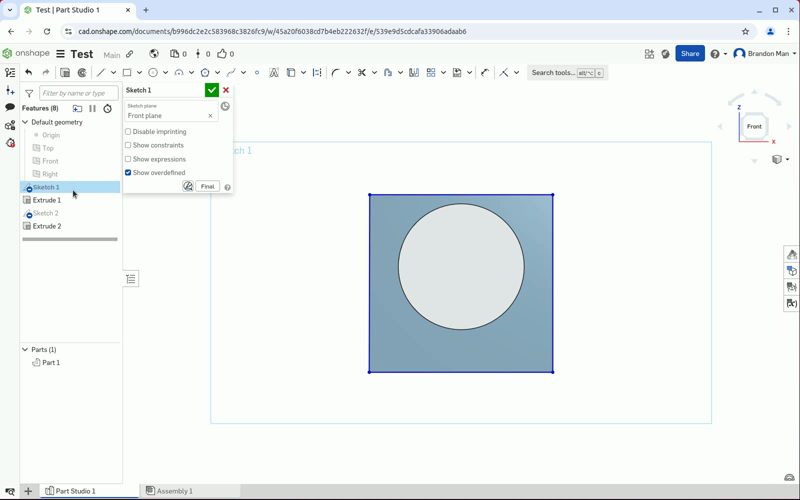
mouse_move(229, 92)
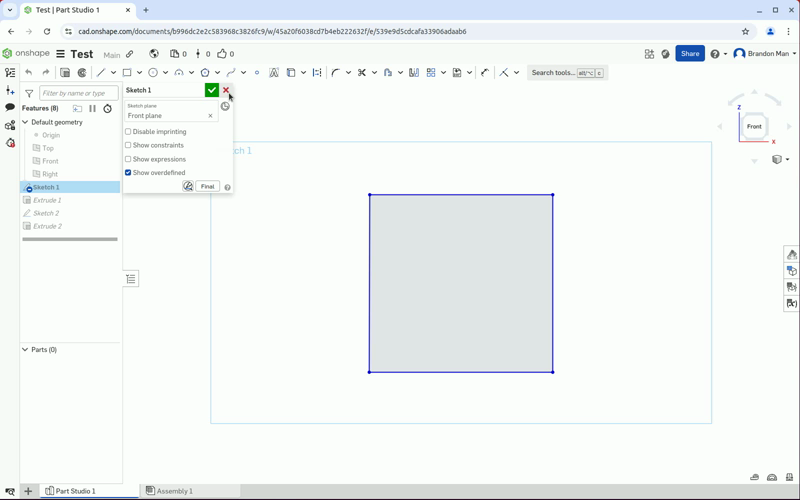
click(229, 92)
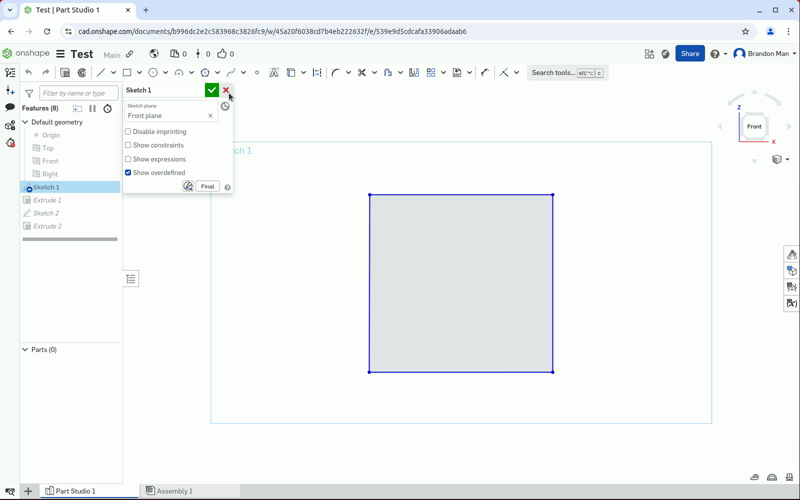
key(shift+s)
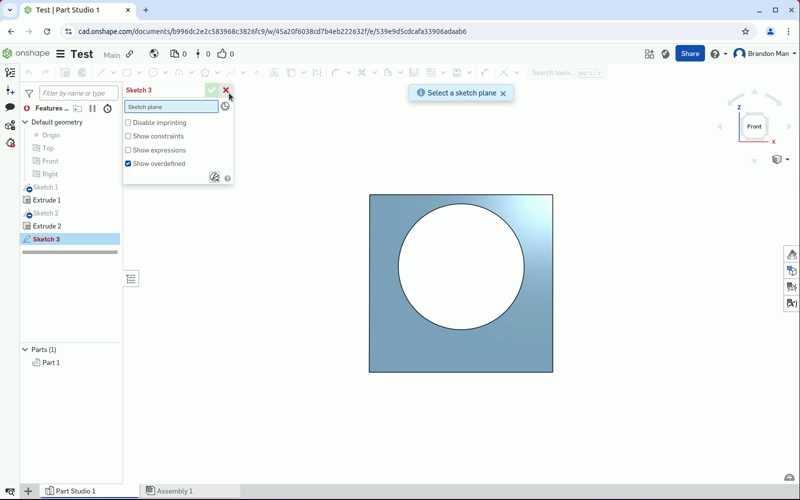
mouse_move(73, 163)
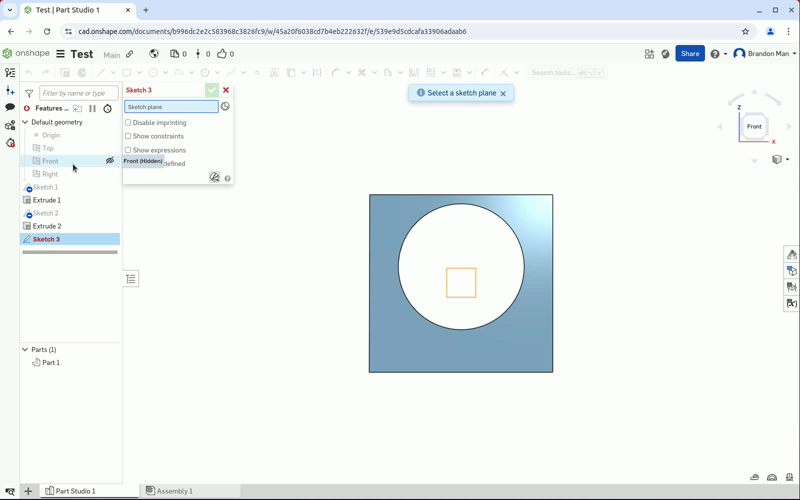
click(73, 163)
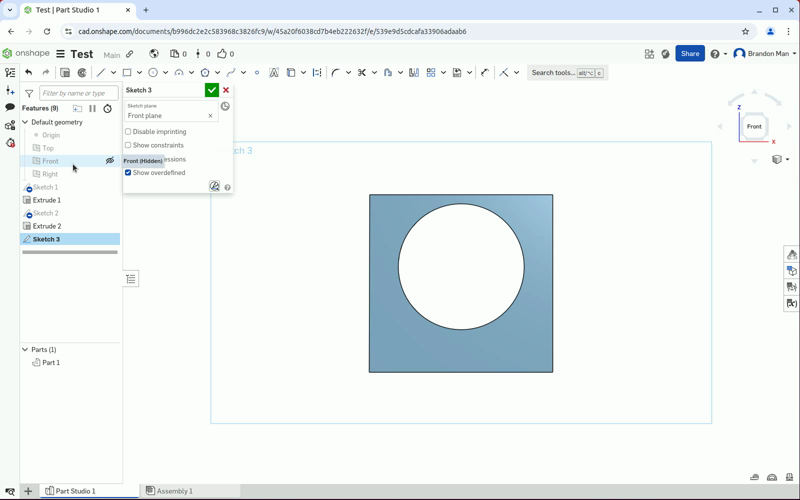
mouse_move(73, 352)
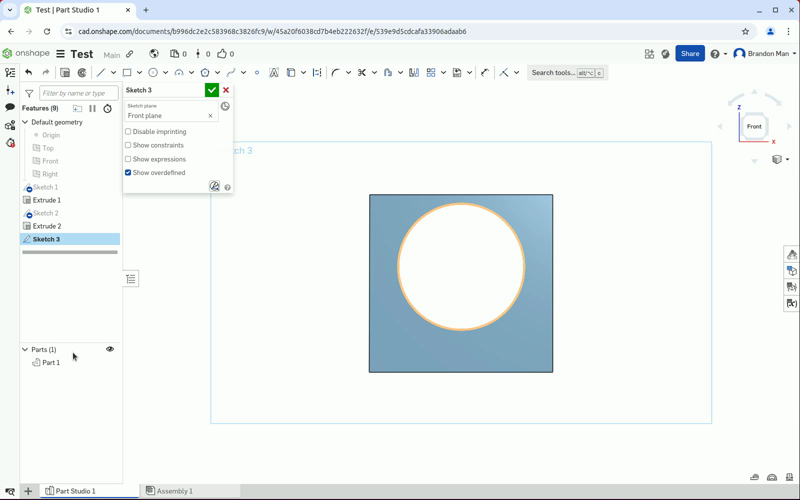
key(y)
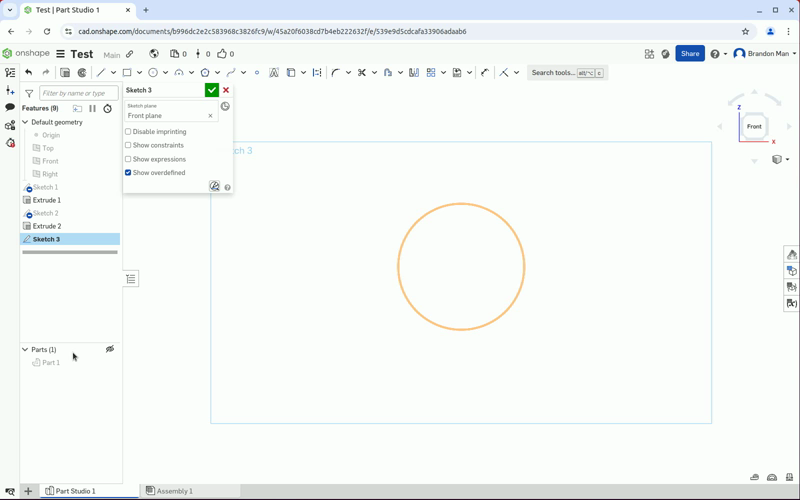
key(c)
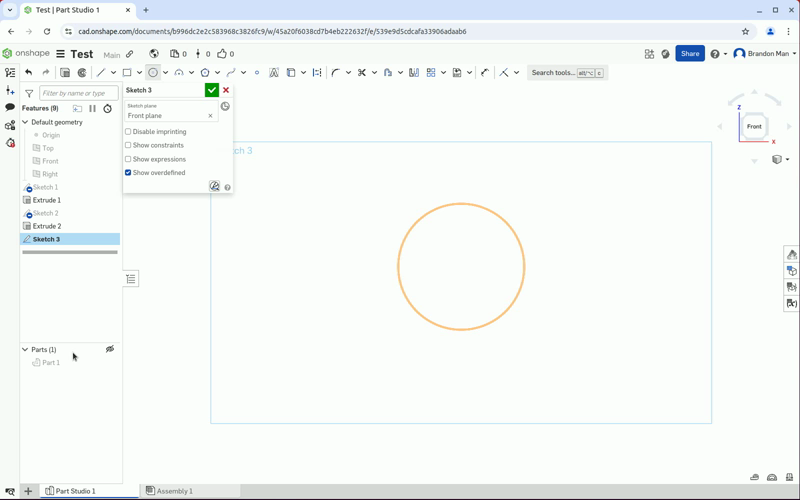
key_down(shift)
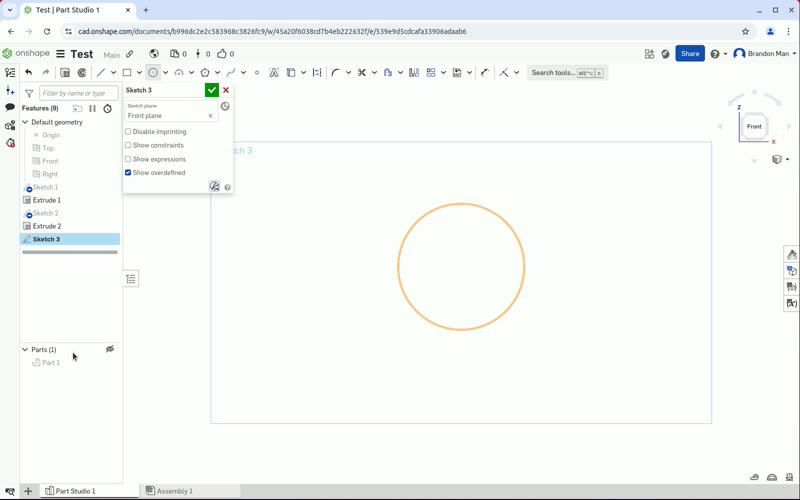
mouse_move(461, 266)
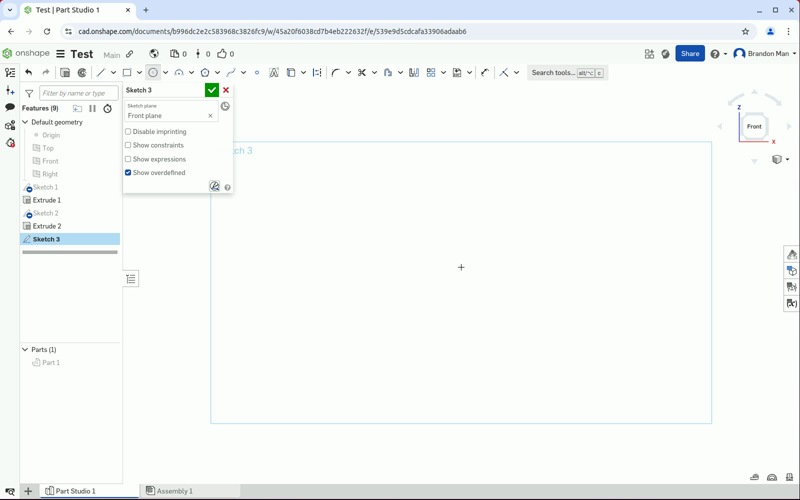
click(461, 266)
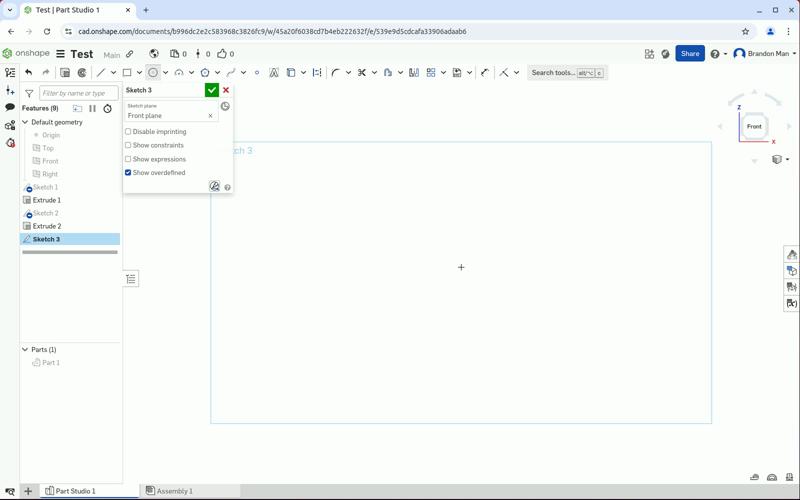
key_up(shift)
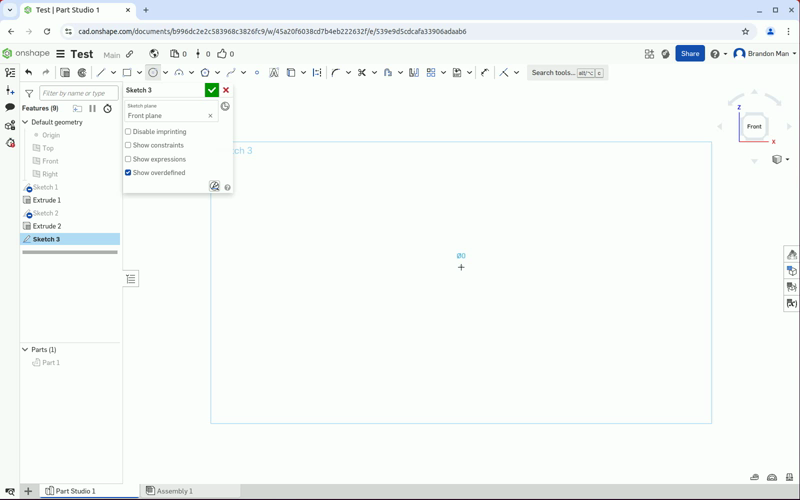
mouse_move(530, 266)
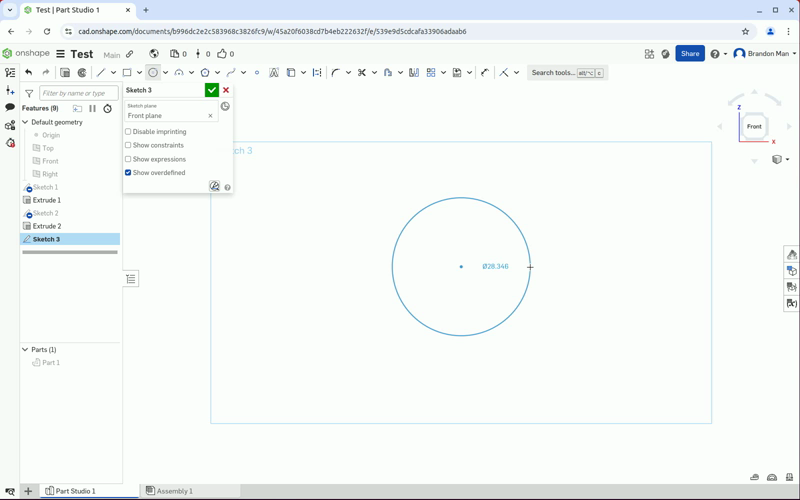
click(530, 266)
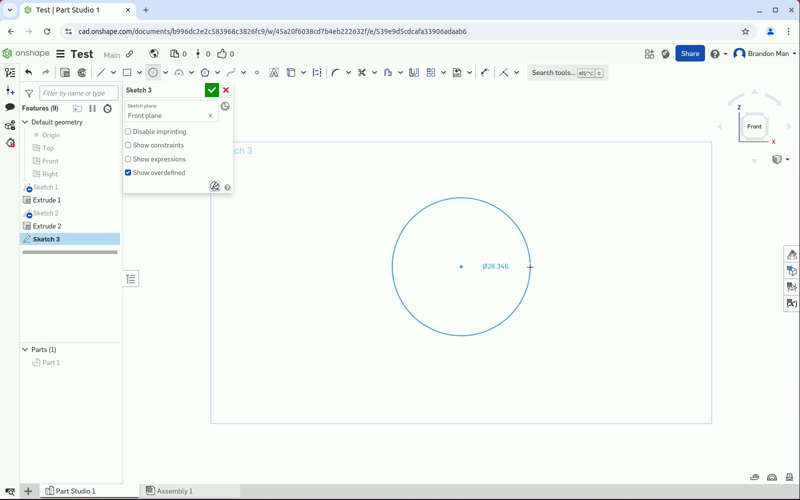
key(esc)
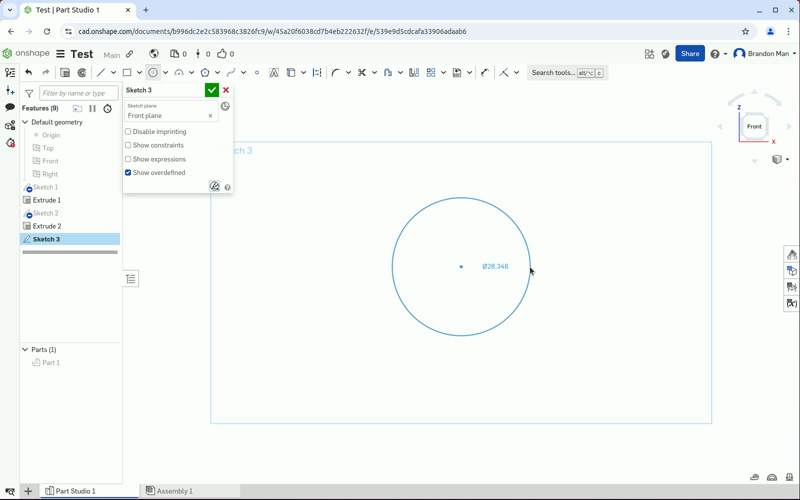
key(c)
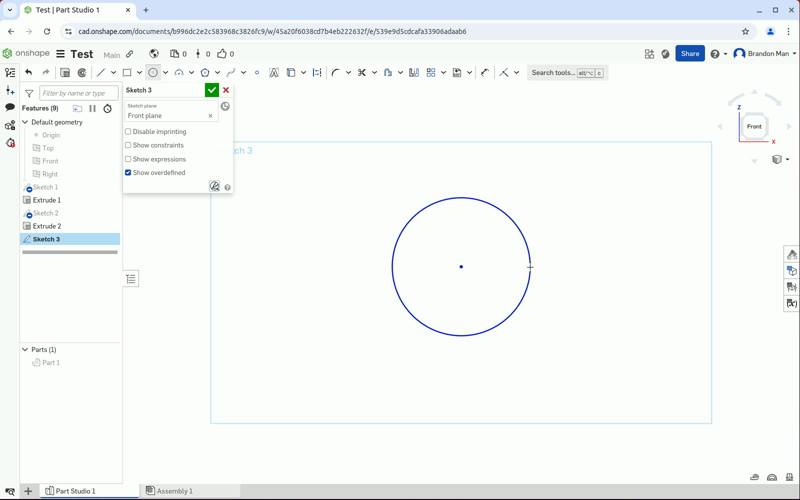
key_down(shift)
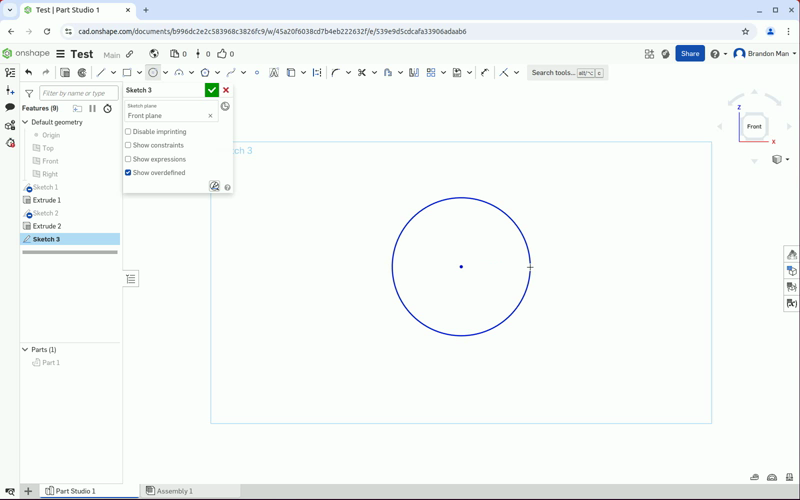
mouse_move(461, 266)
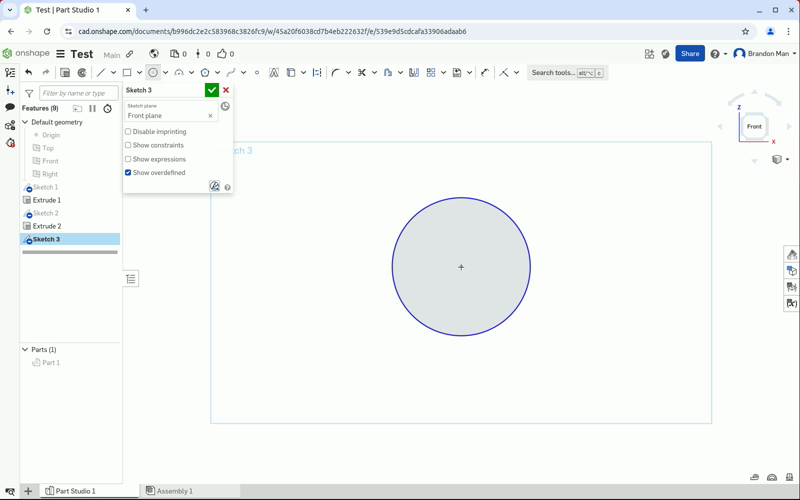
click(461, 266)
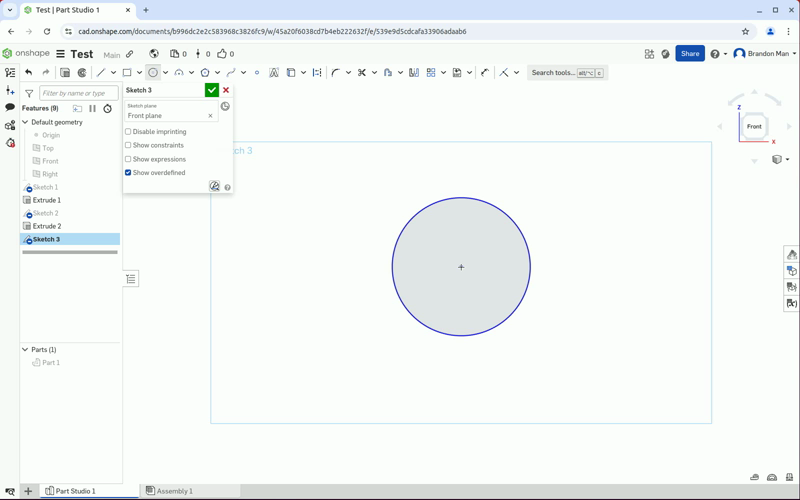
key_up(shift)
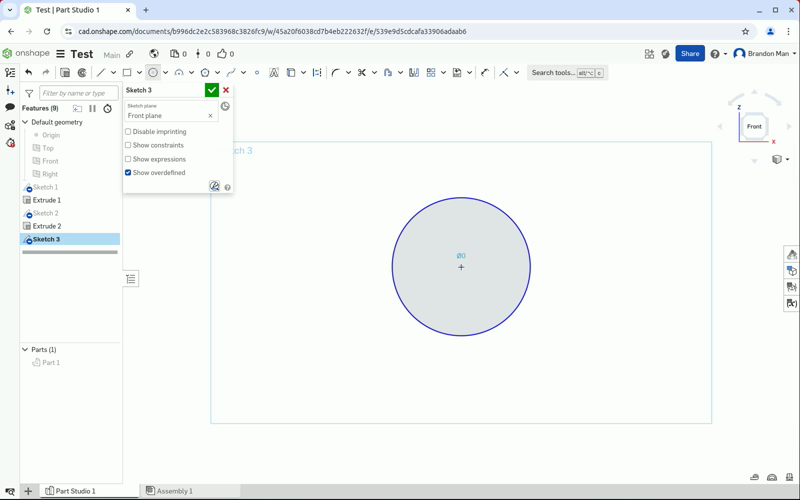
mouse_move(524, 266)
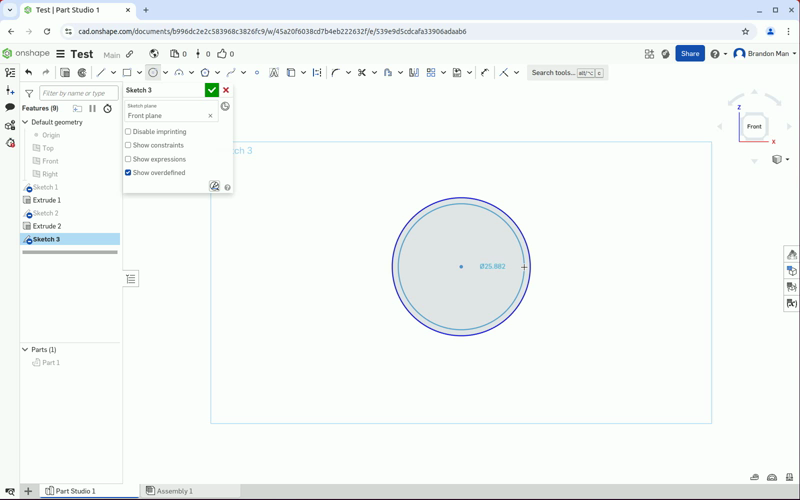
click(524, 266)
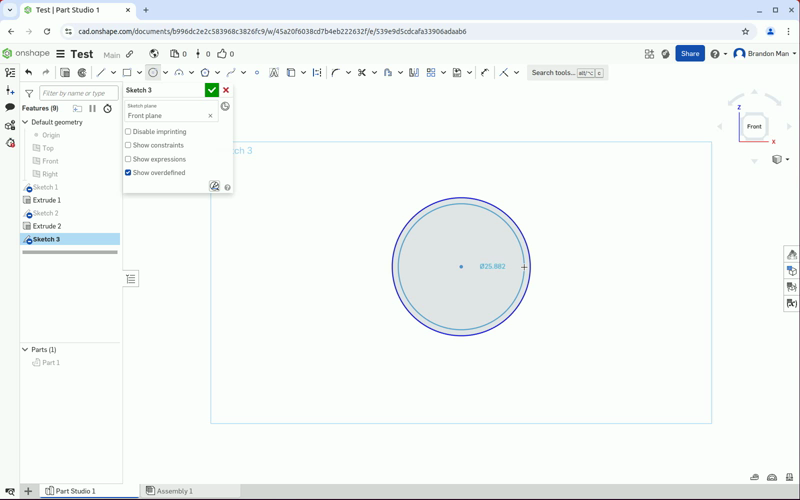
key(esc)
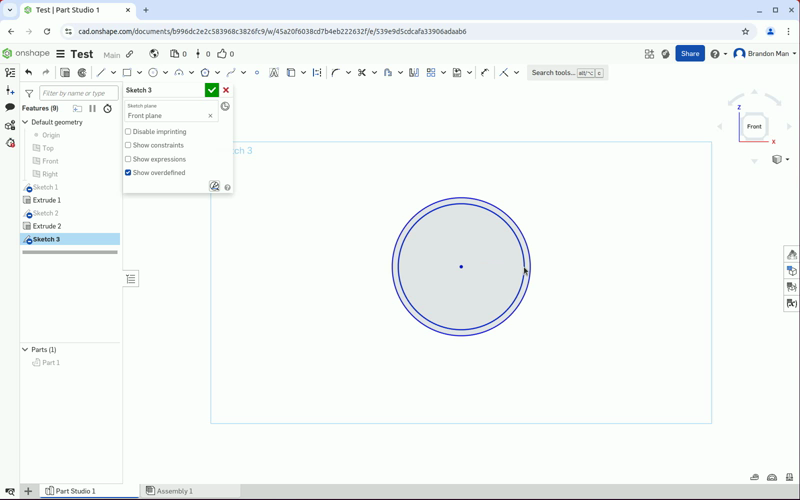
mouse_move(495, 211)
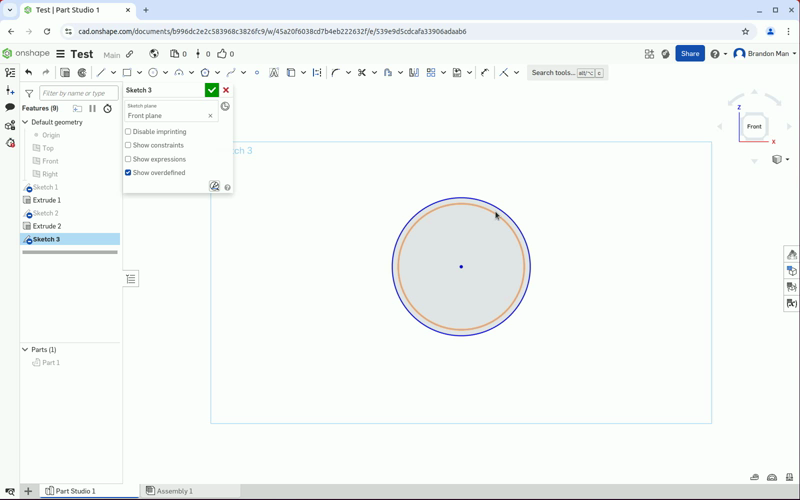
click(495, 211)
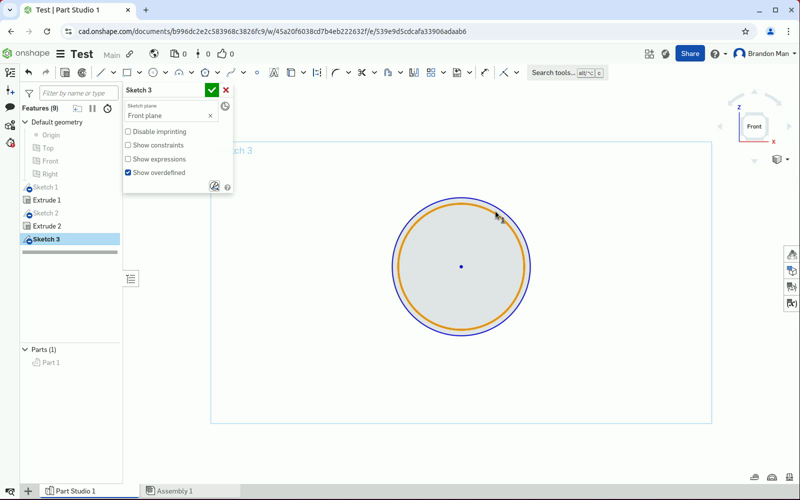
mouse_move(73, 352)
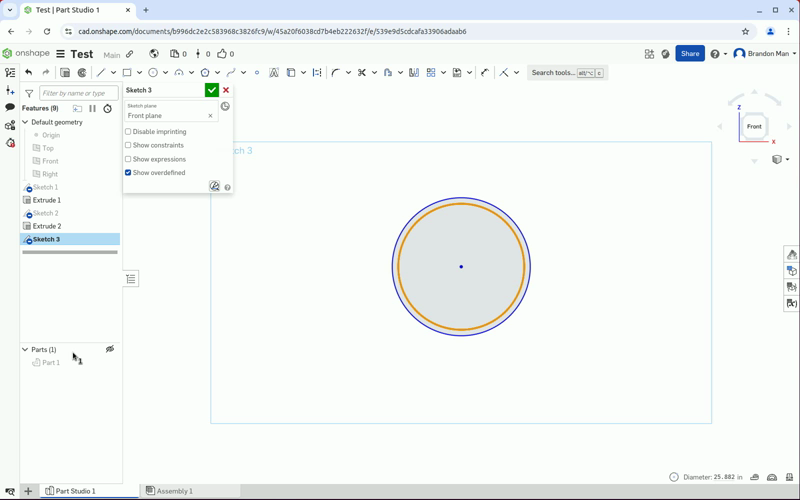
key(shift+y)
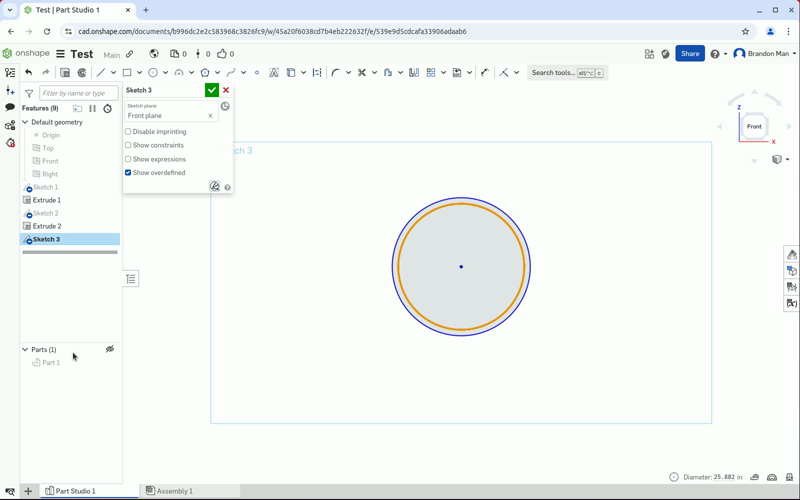
key(shift+e)
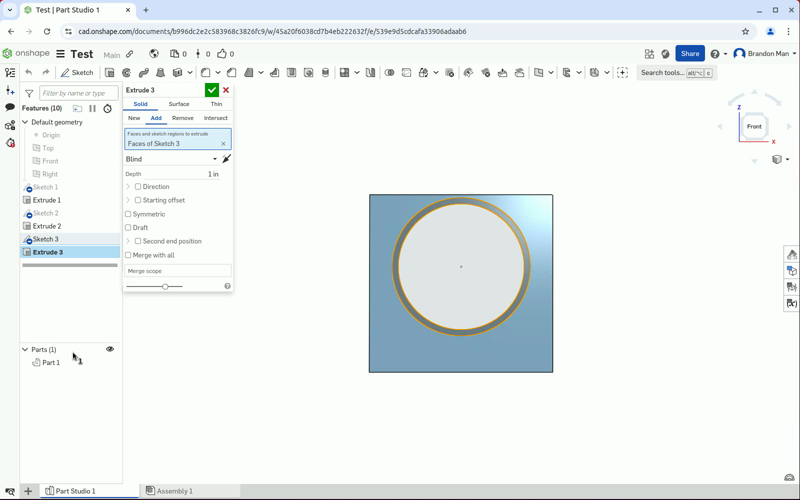
mouse_move(143, 106)
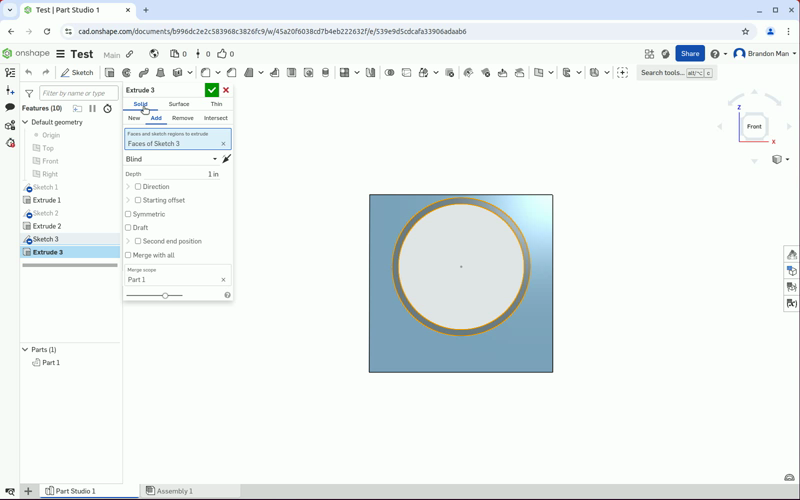
click(143, 106)
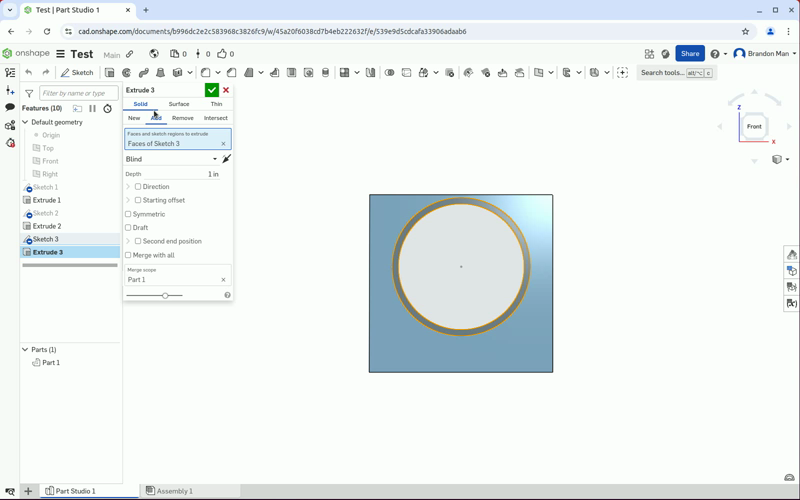
mouse_move(186, 120)
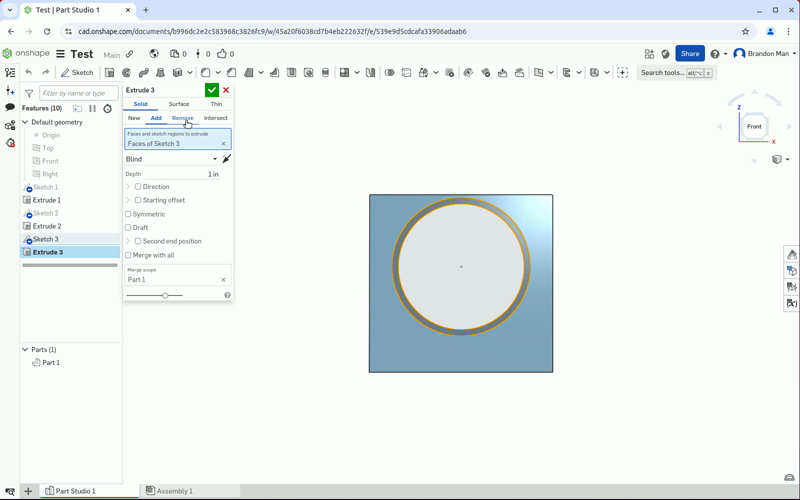
click(186, 120)
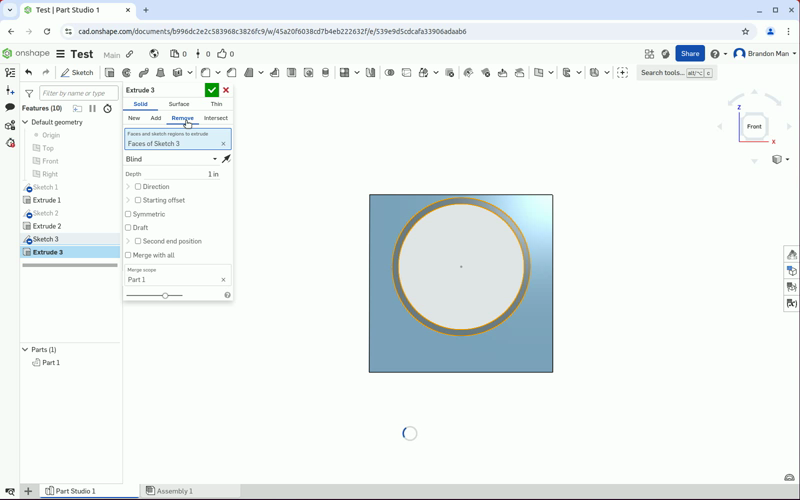
key(tab, 4)
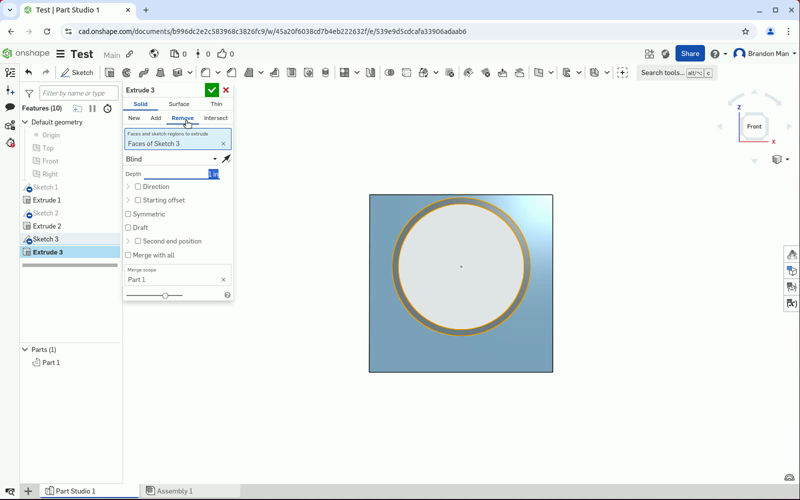
text(1.444)
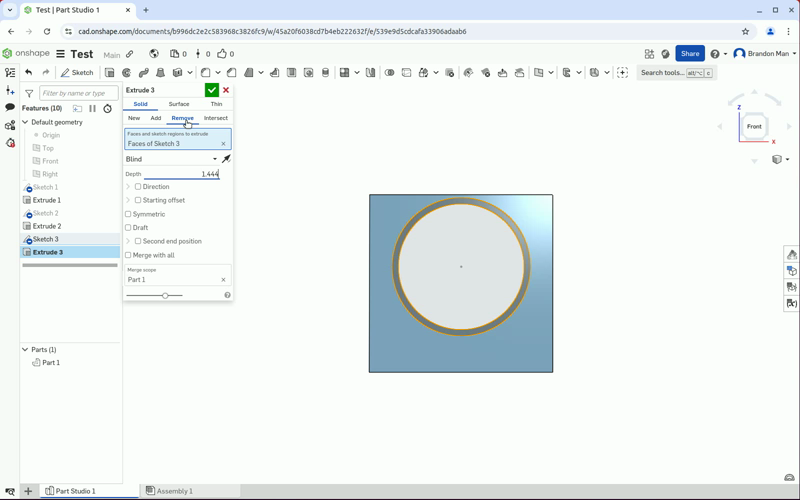
key(tab, 6)
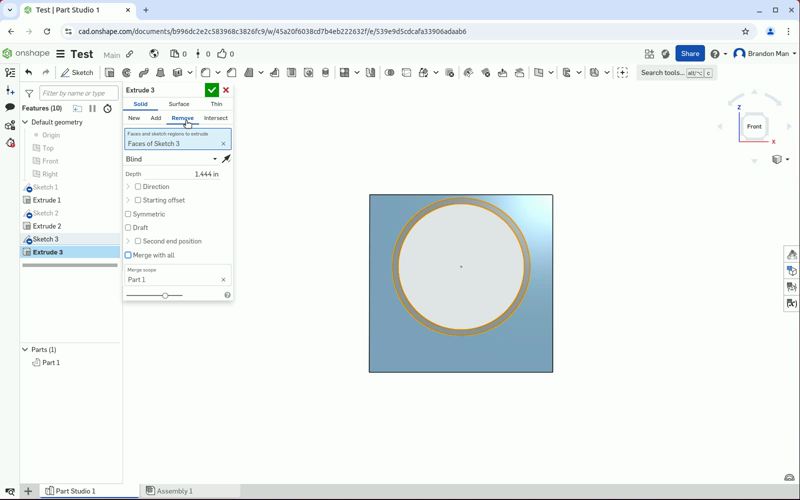
key(space)
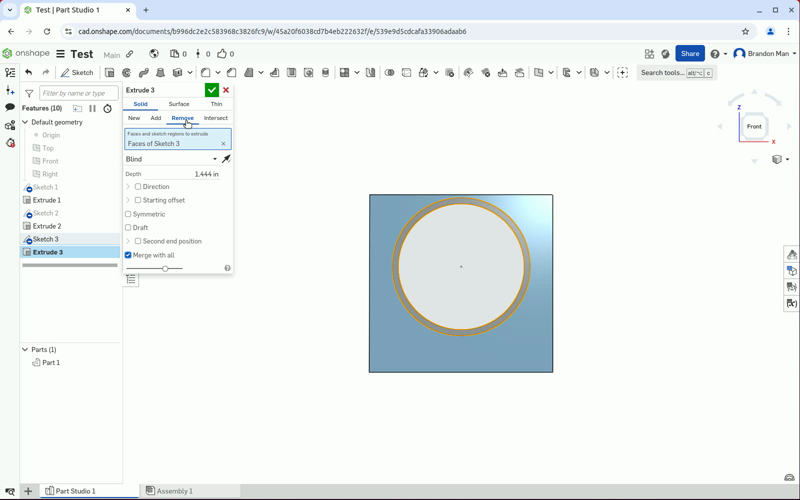
key(enter)
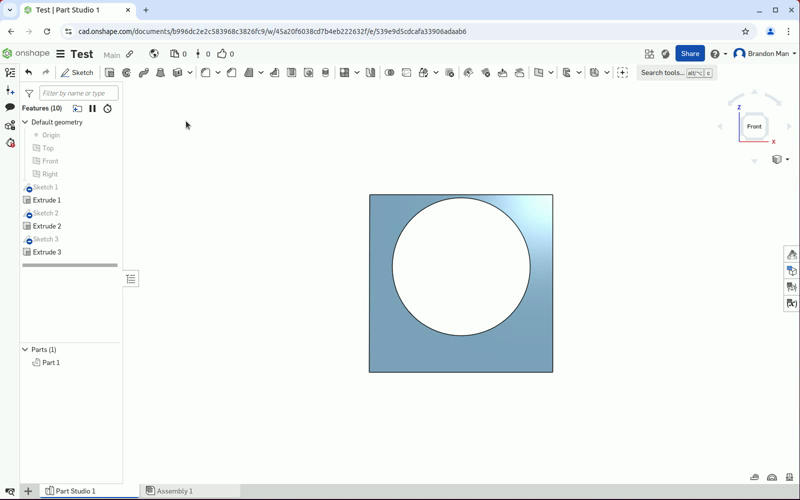
key(shift+h)
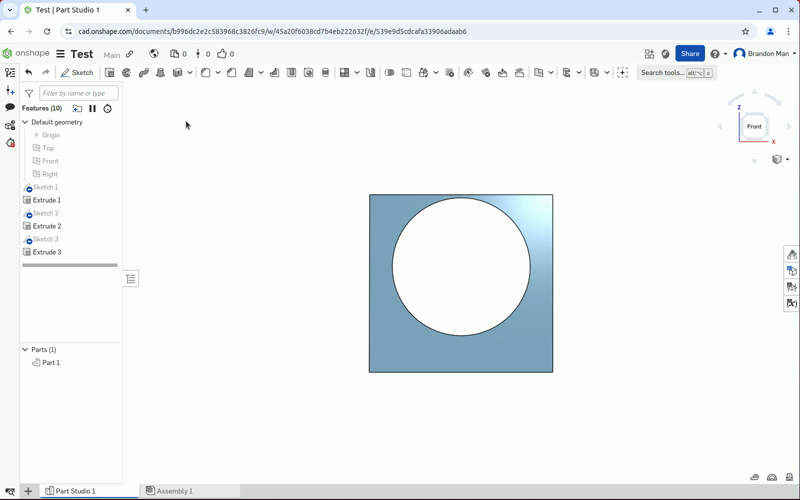
key(shift+h)
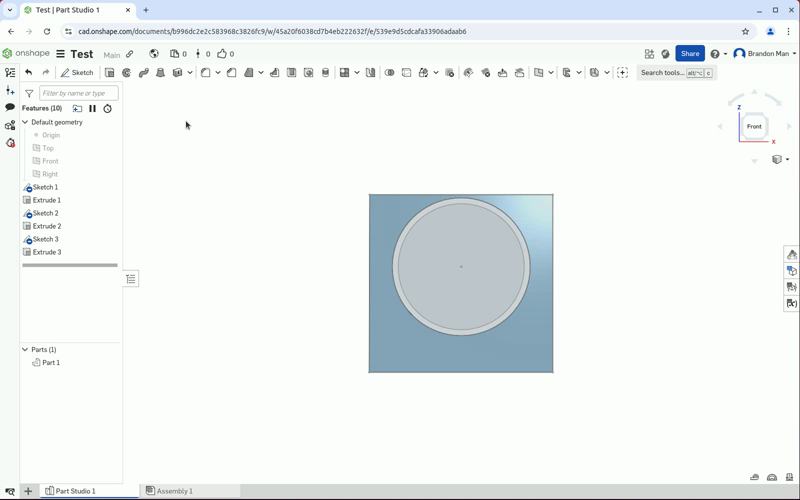
key(shift+7)
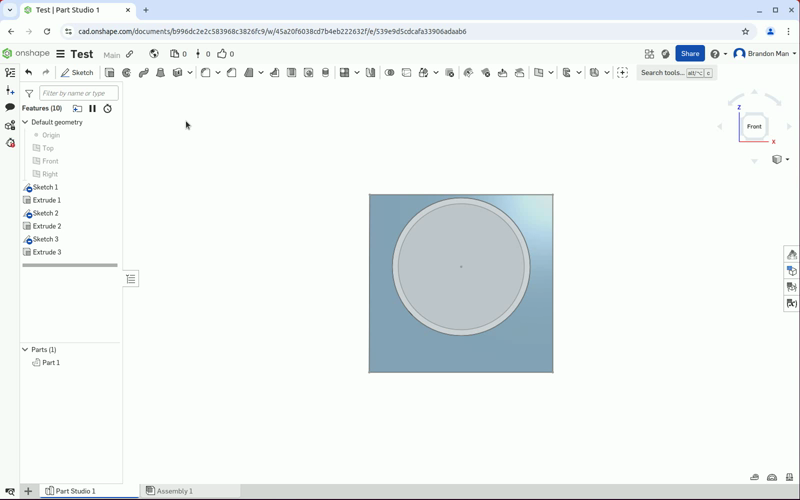
key(left, 2)
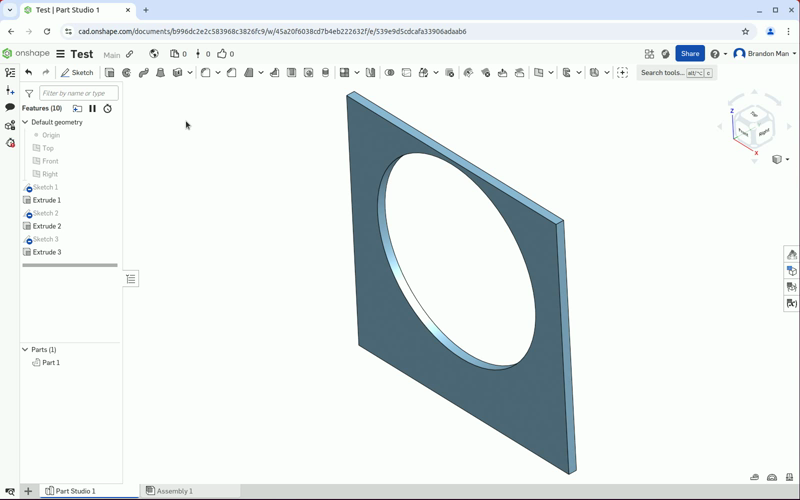
key(down, 2)
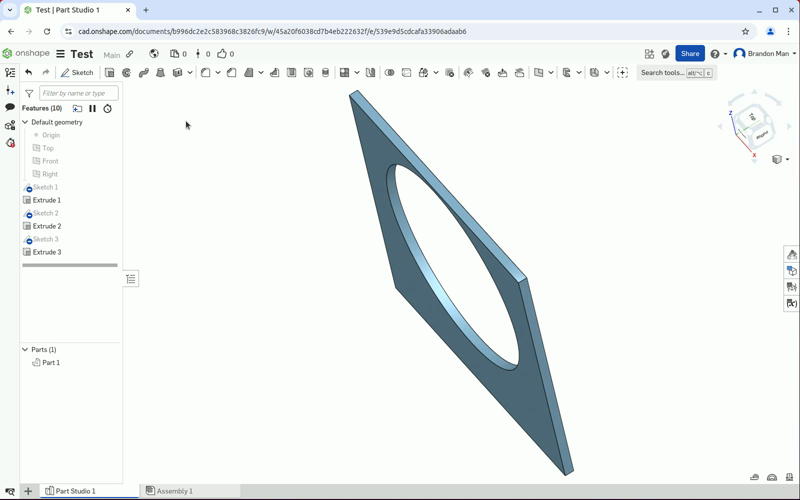
key(up, 2)
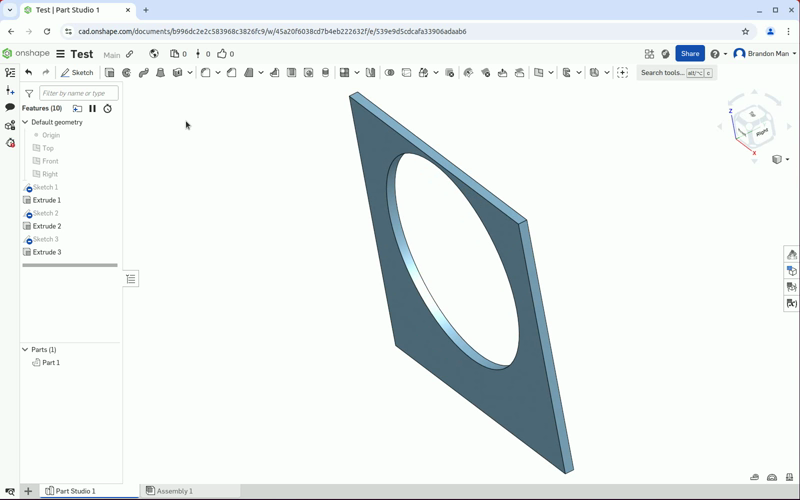
key(right, 2)
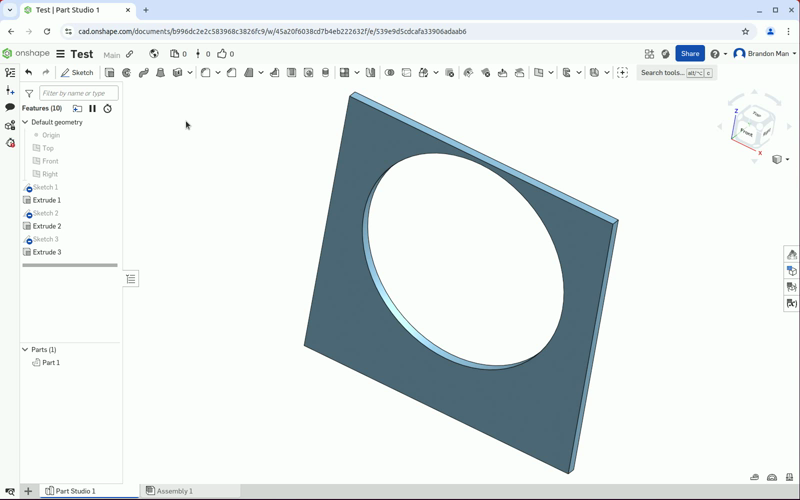
mouse_move(73, 189)
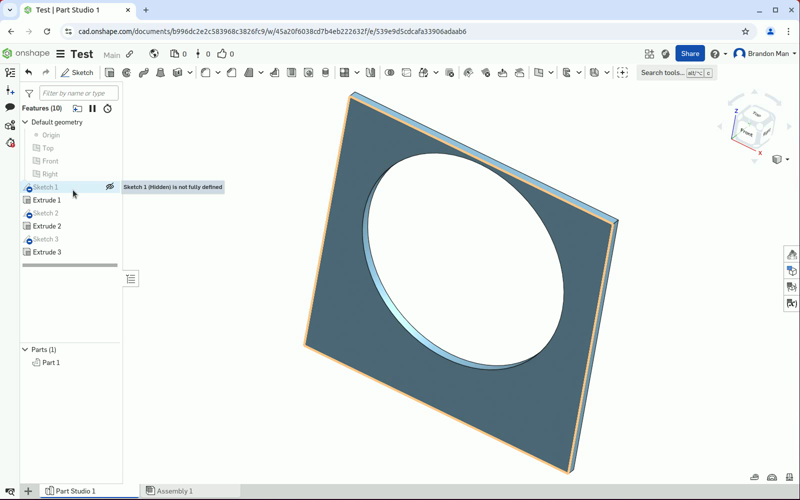
click(73, 189)